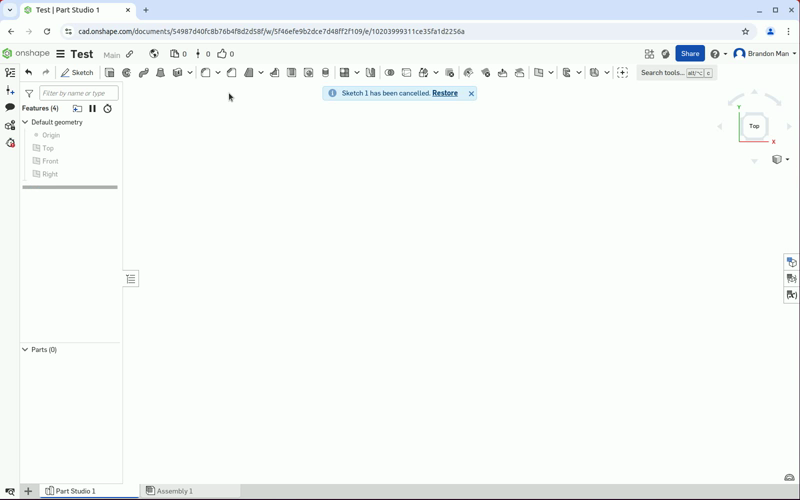
key(shift+h)
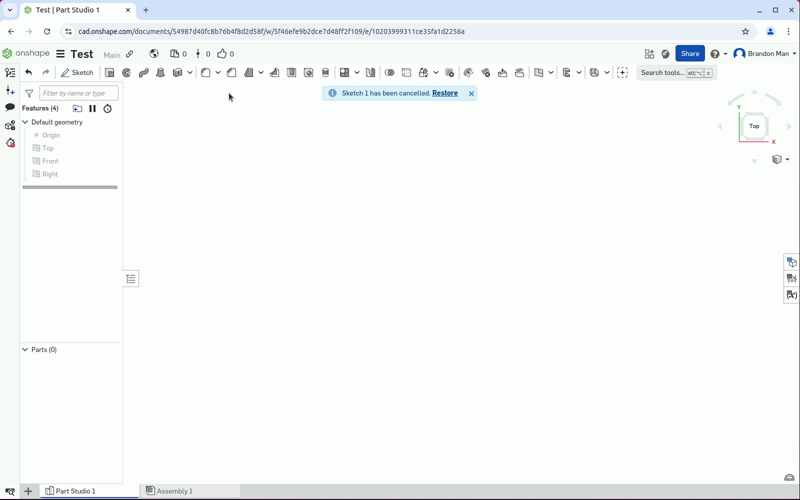
key(shift+s)
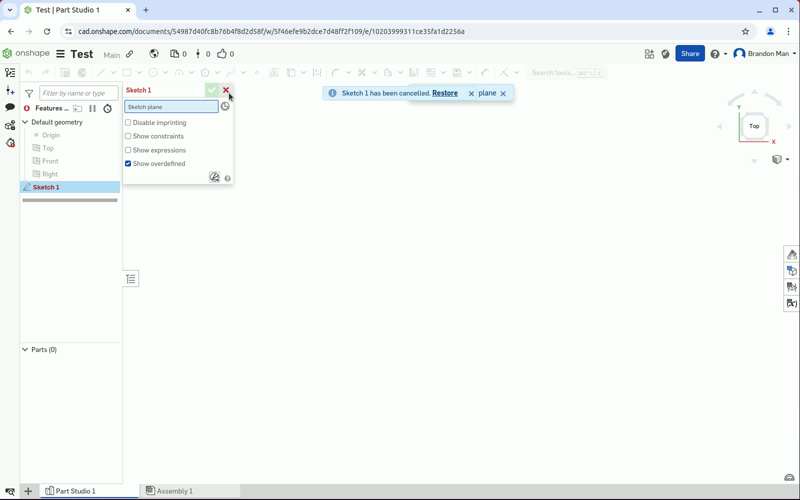
mouse_move(73, 150)
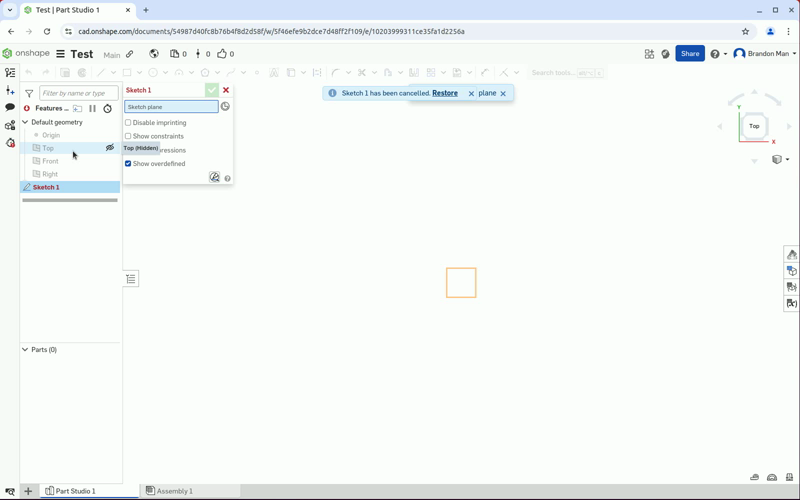
click(73, 150)
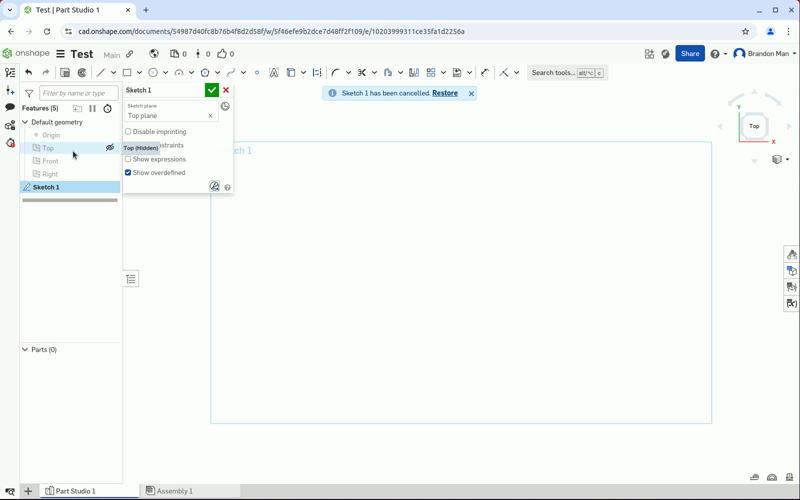
mouse_move(73, 352)
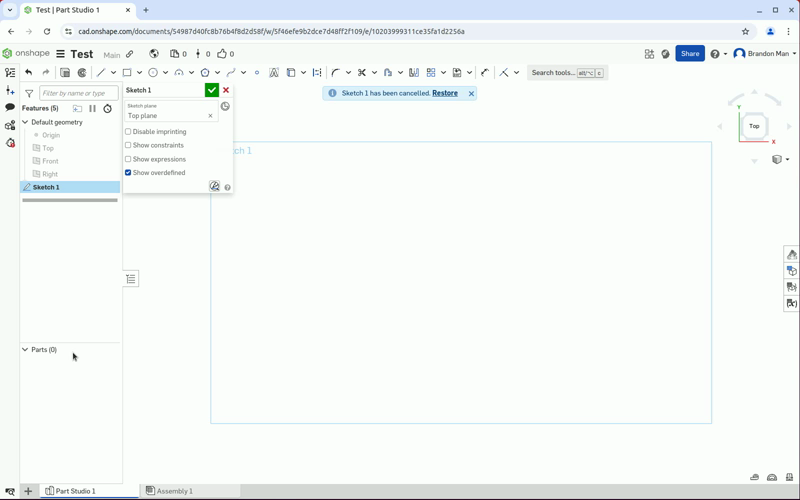
key(y)
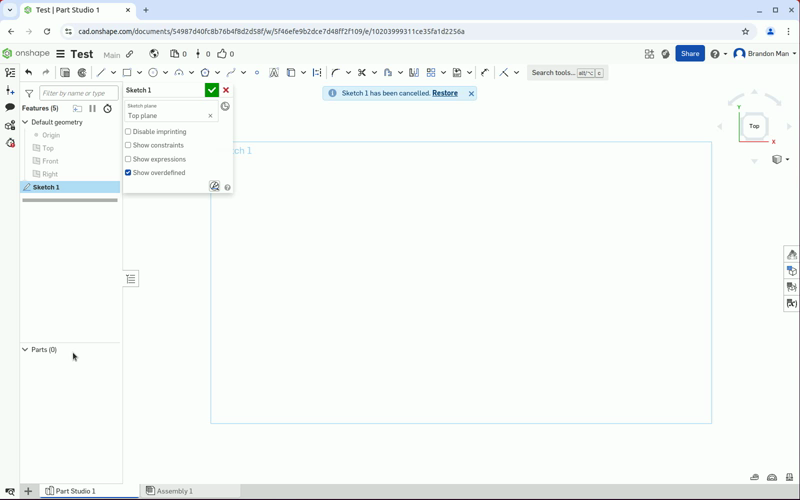
key(l)
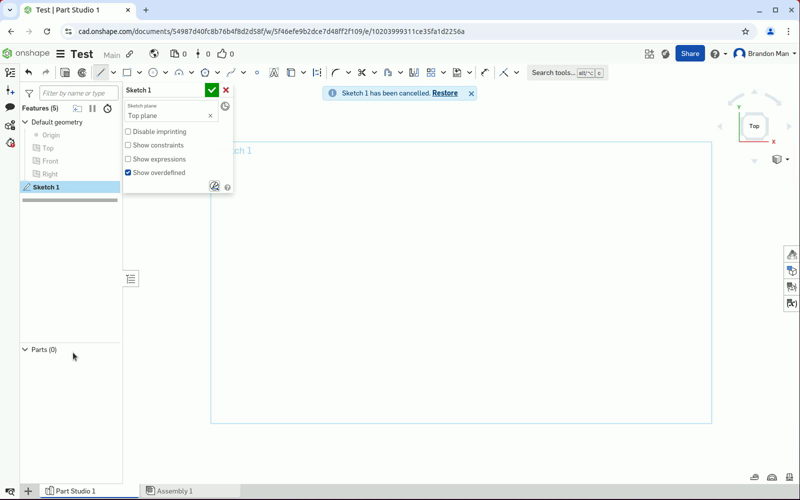
key_down(shift)
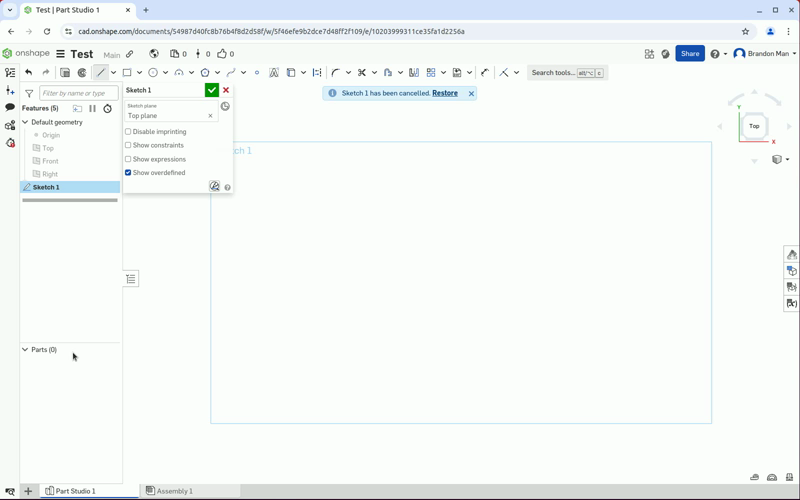
mouse_move(460, 282)
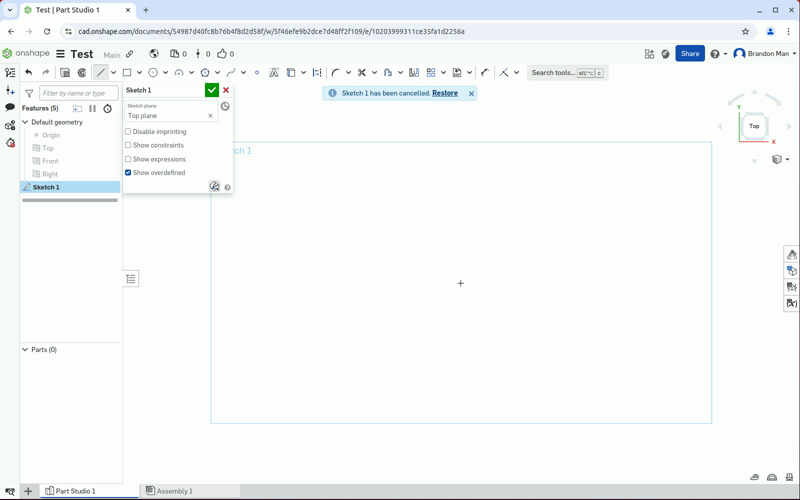
click(460, 282)
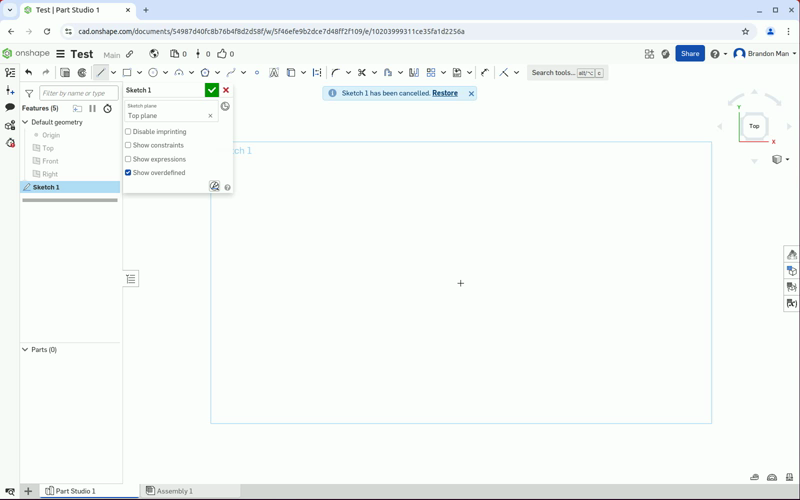
key_up(shift)
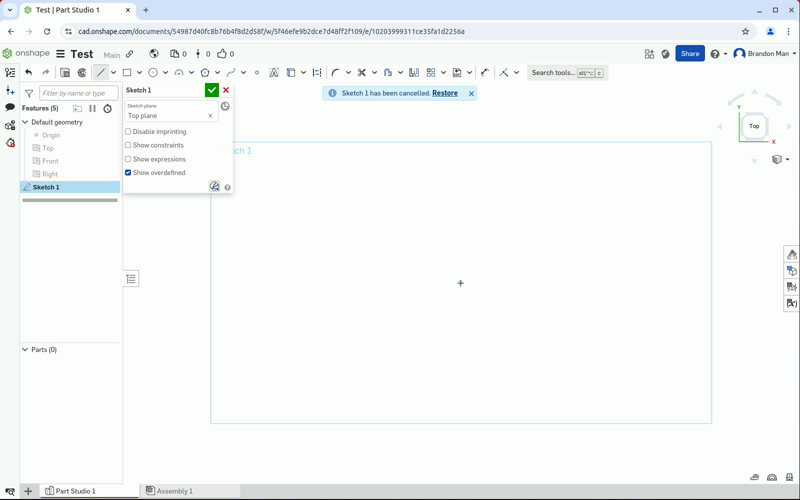
key_down(shift)
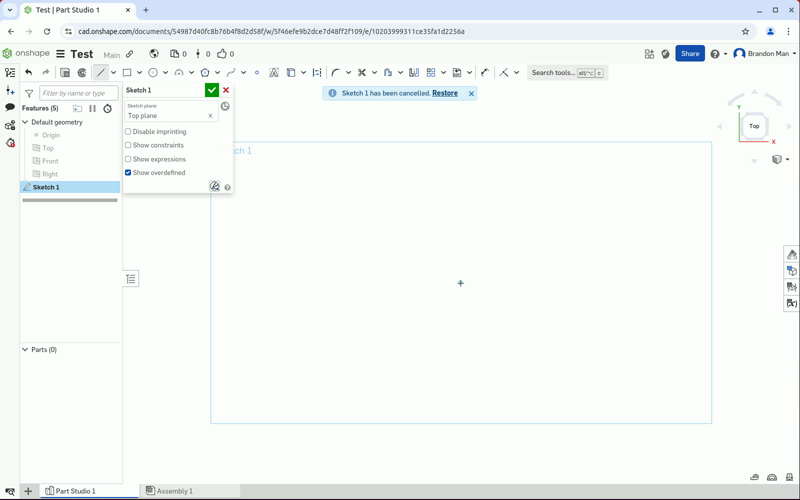
mouse_move(538, 282)
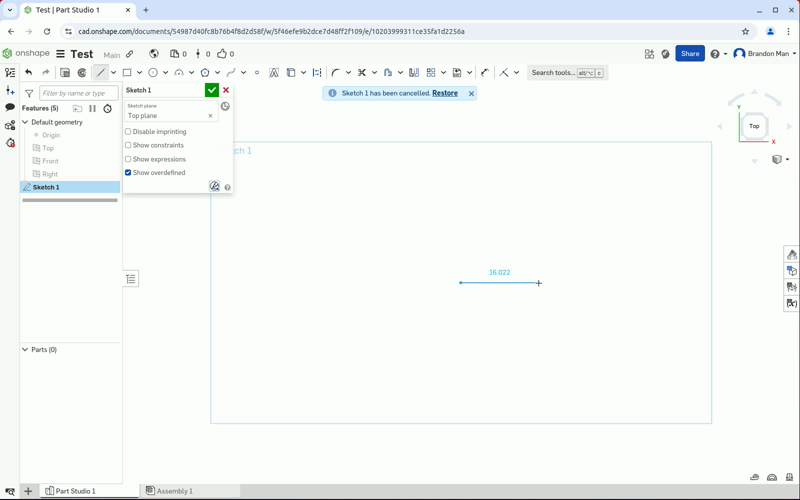
click(538, 282)
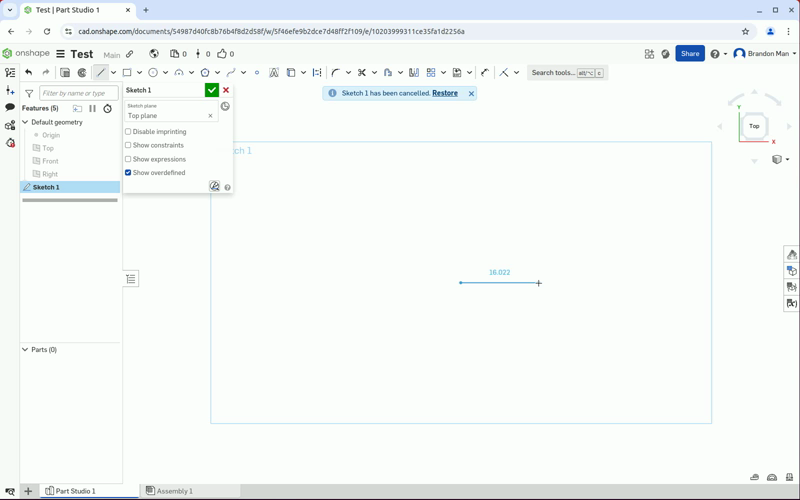
key_up(shift)
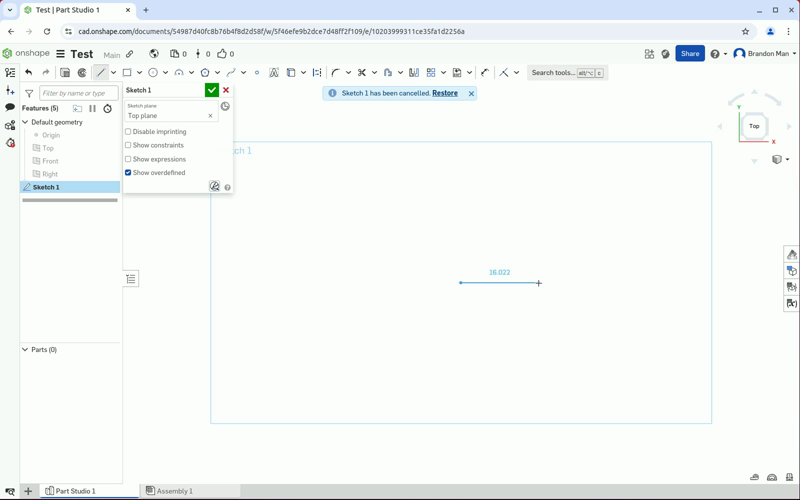
key_down(shift)
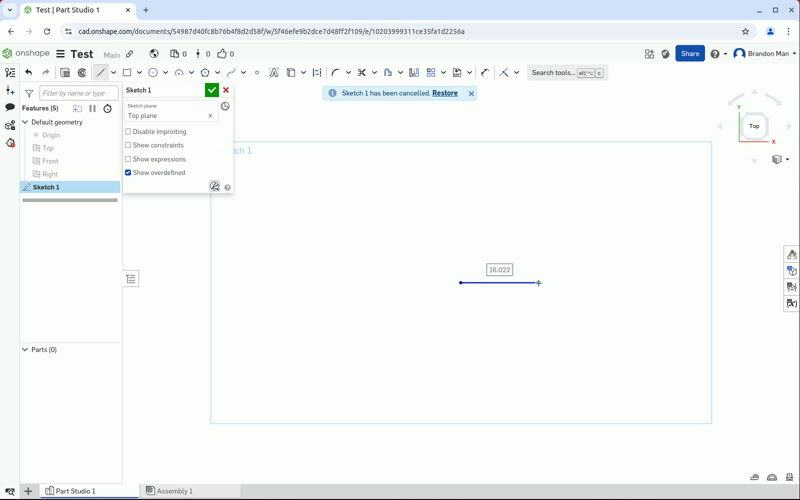
mouse_move(538, 170)
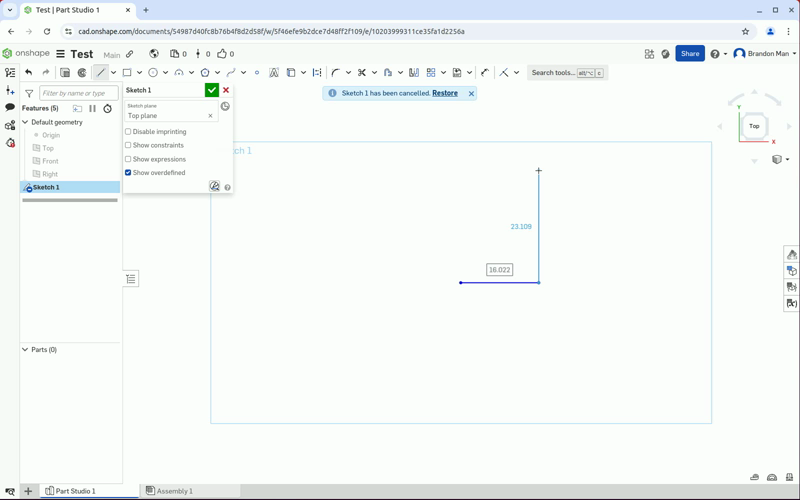
click(538, 170)
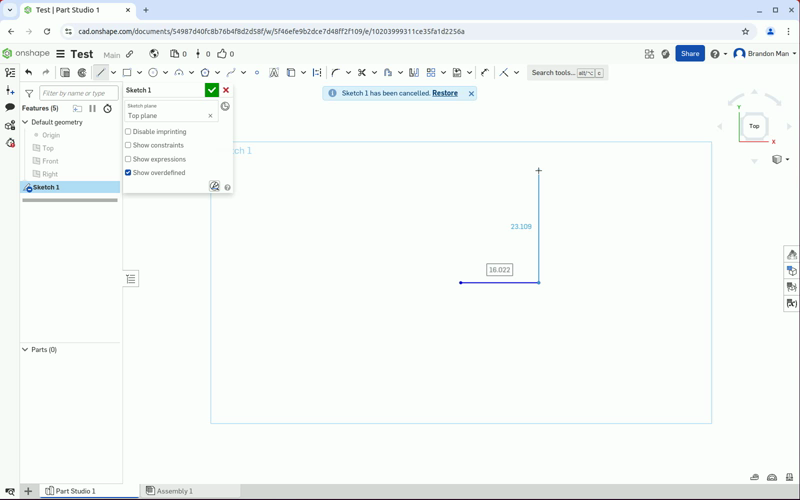
key_up(shift)
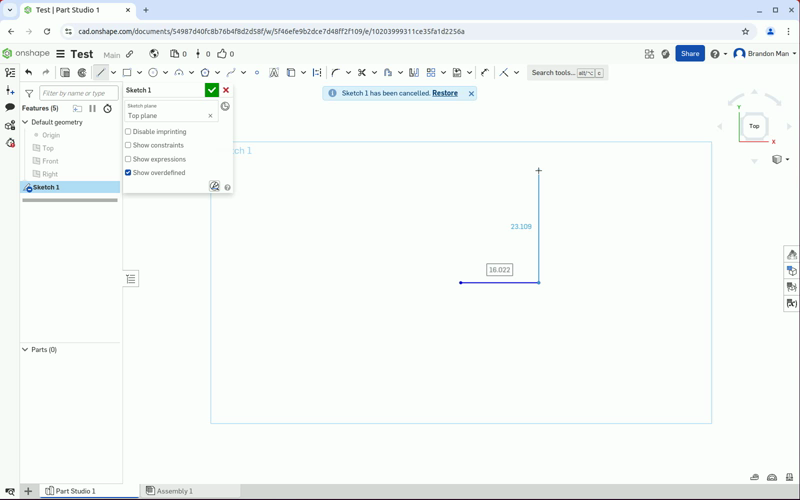
key_down(shift)
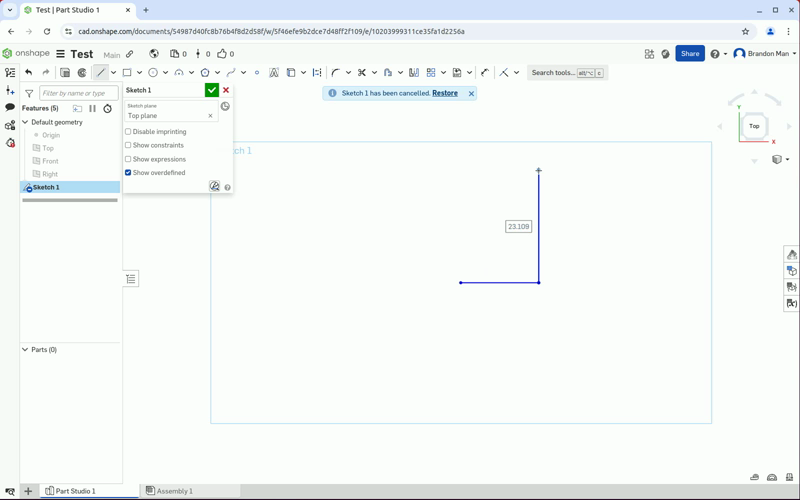
mouse_move(460, 170)
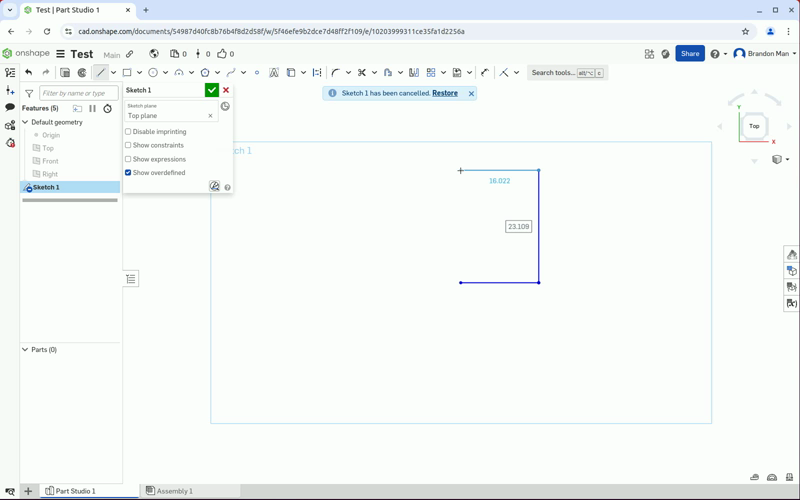
click(460, 170)
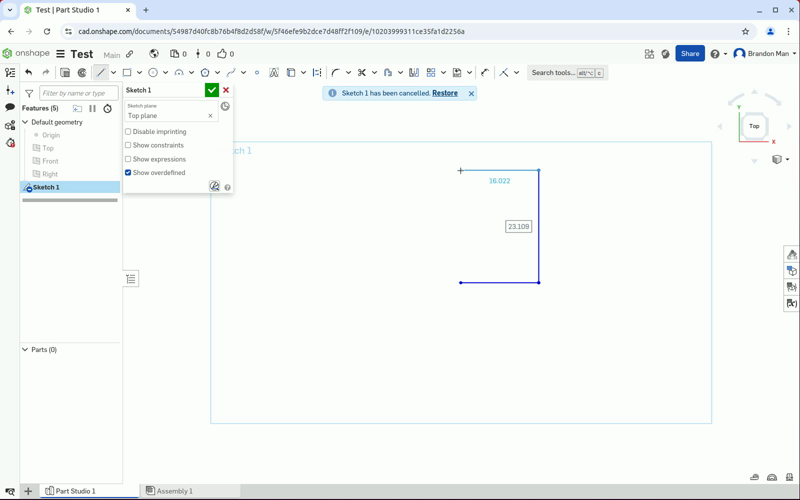
key_up(shift)
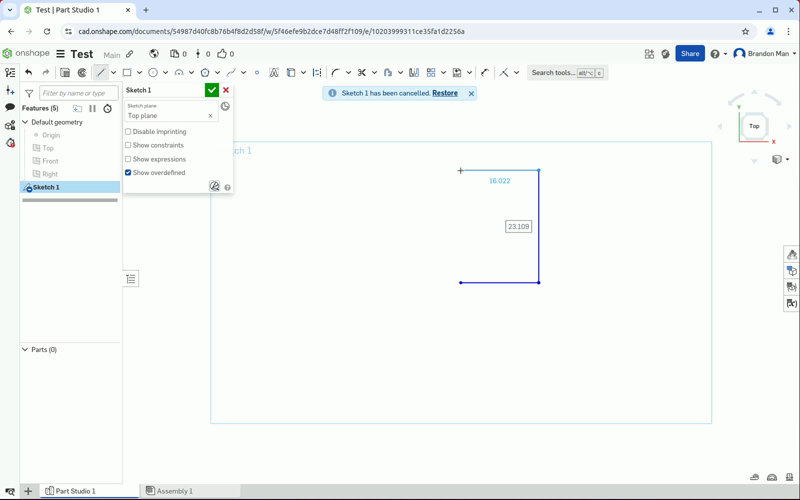
key_down(shift)
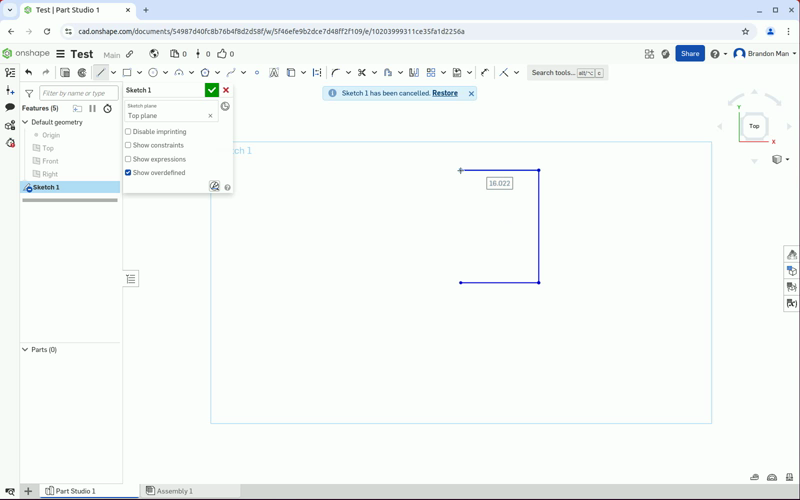
mouse_move(460, 282)
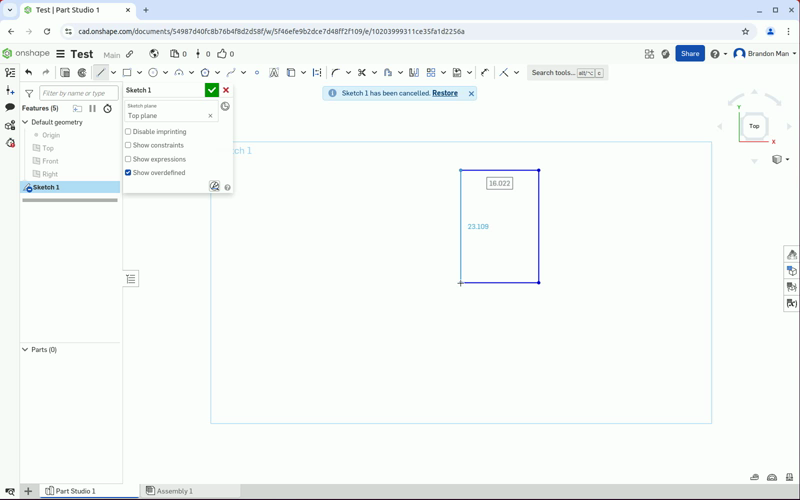
key_up(shift)
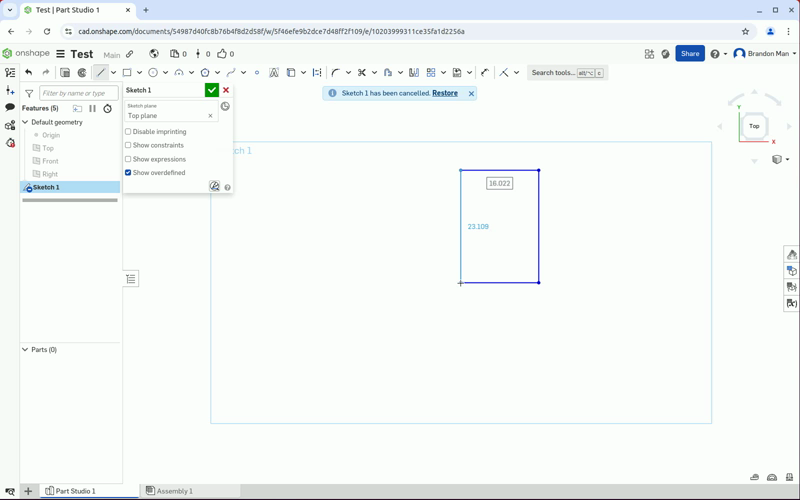
click(460, 282)
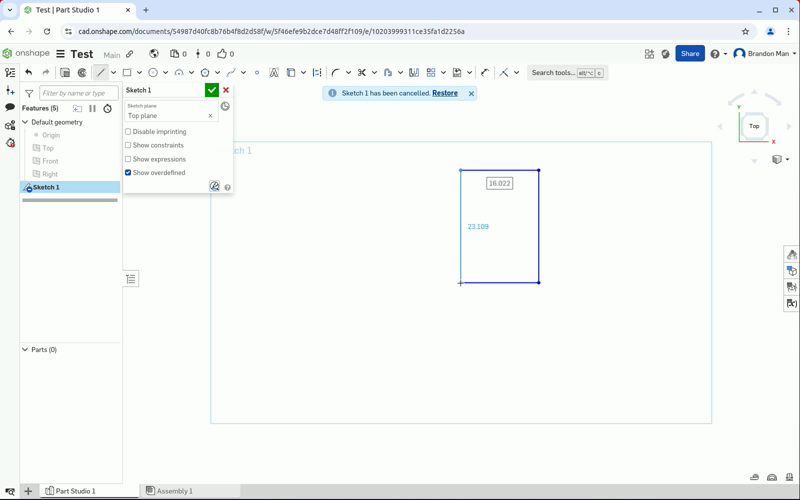
key(esc)
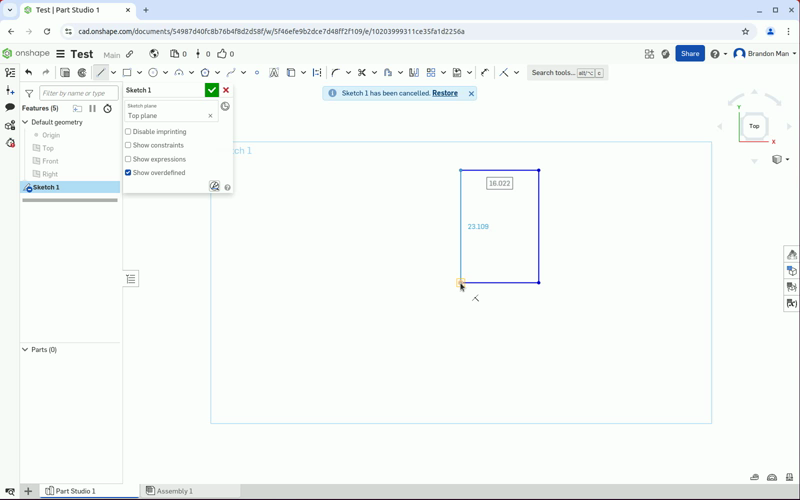
mouse_move(509, 187)
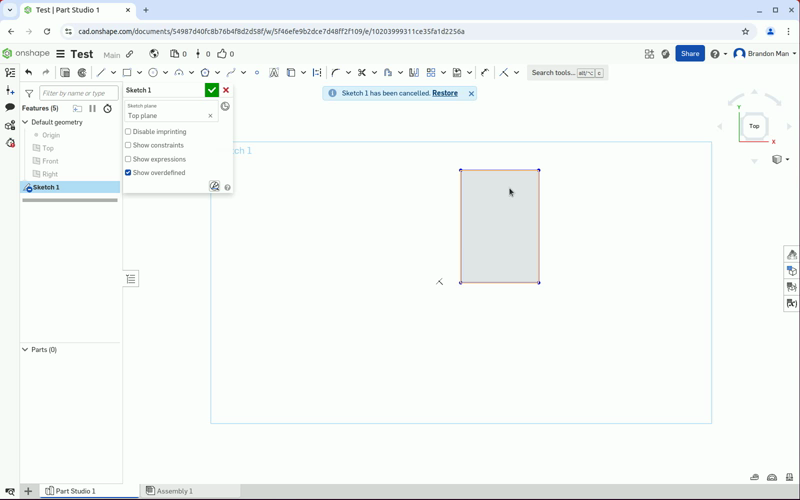
click(509, 187)
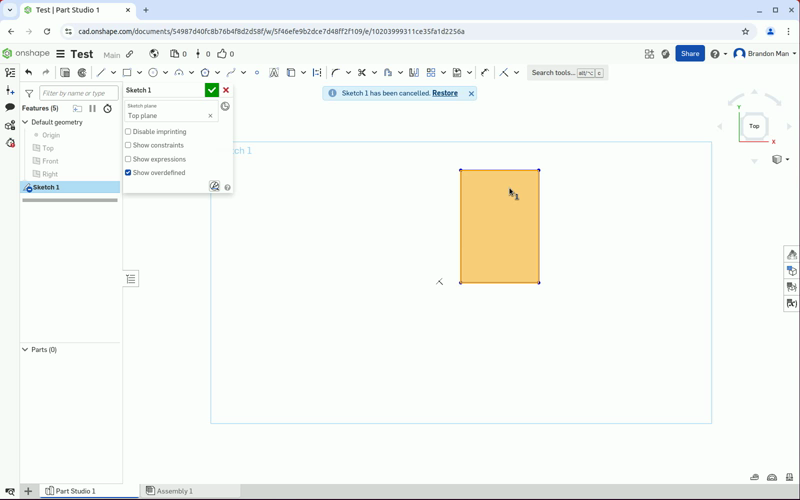
mouse_move(73, 352)
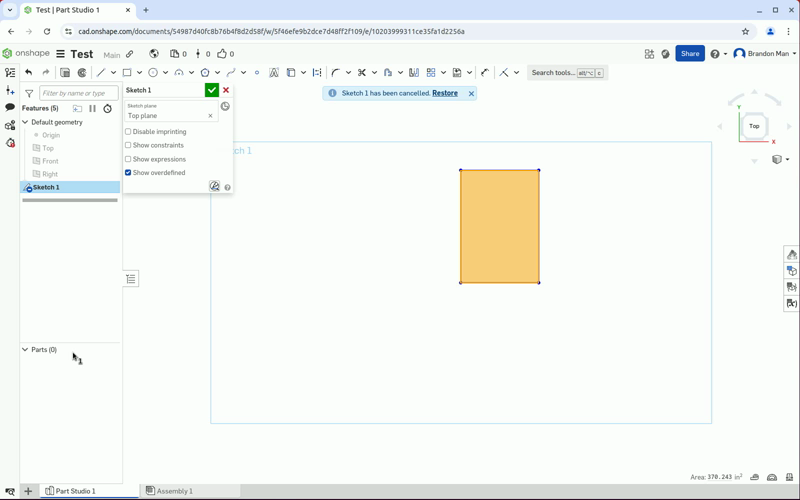
key(shift+y)
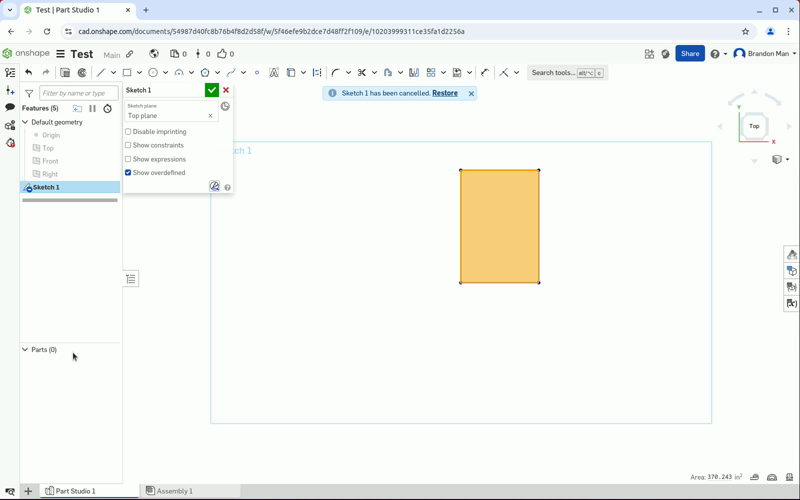
key(shift+e)
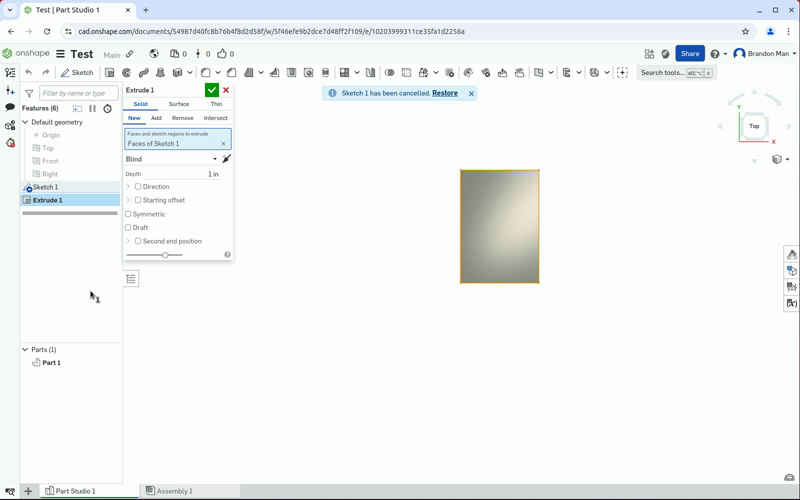
mouse_move(143, 106)
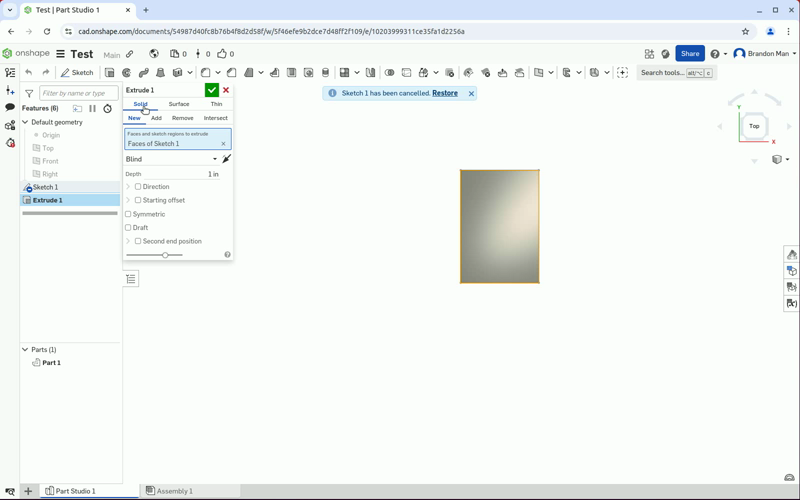
click(143, 106)
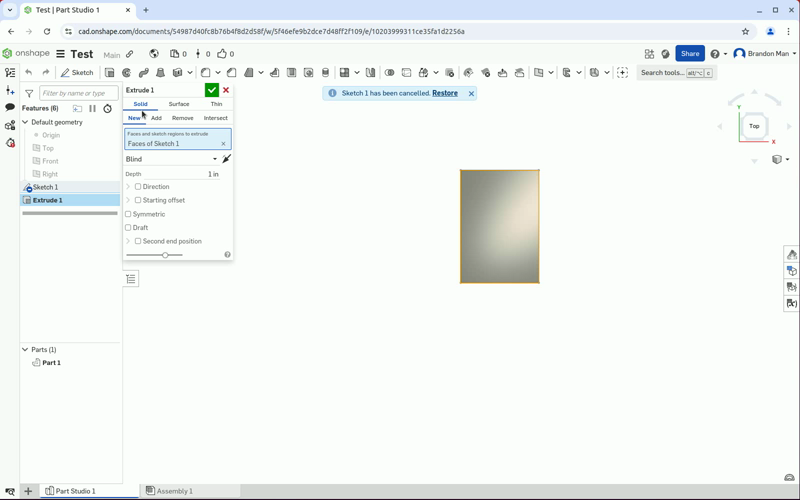
mouse_move(137, 120)
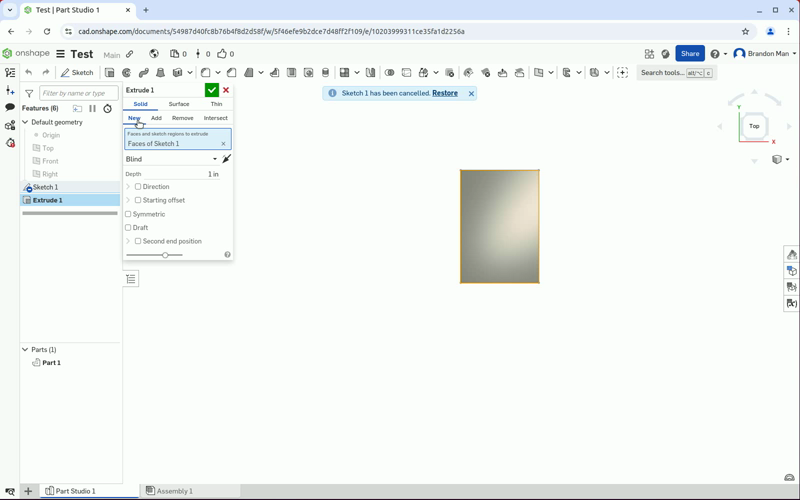
click(137, 120)
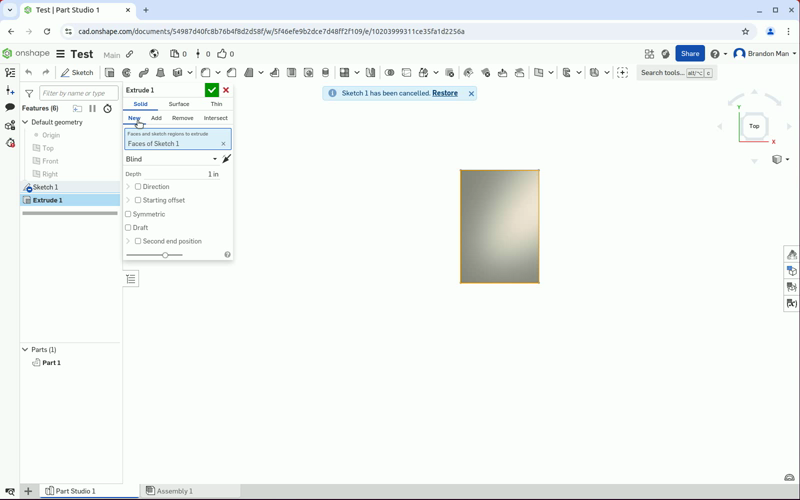
key(tab, 4)
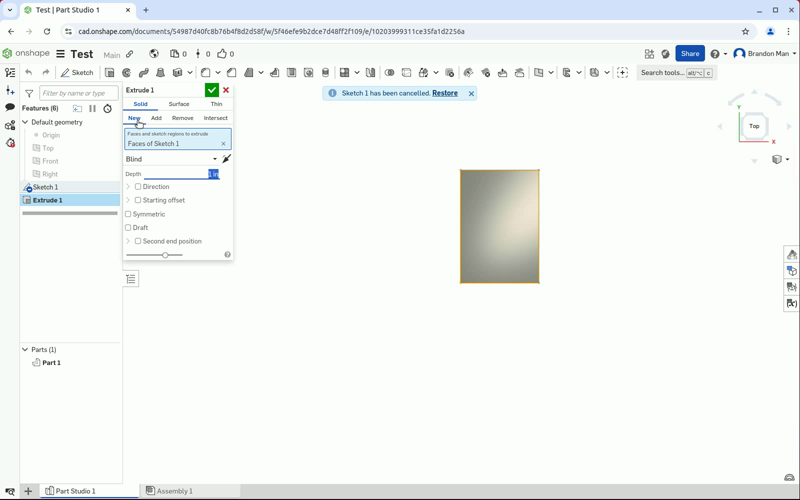
text(5.777)
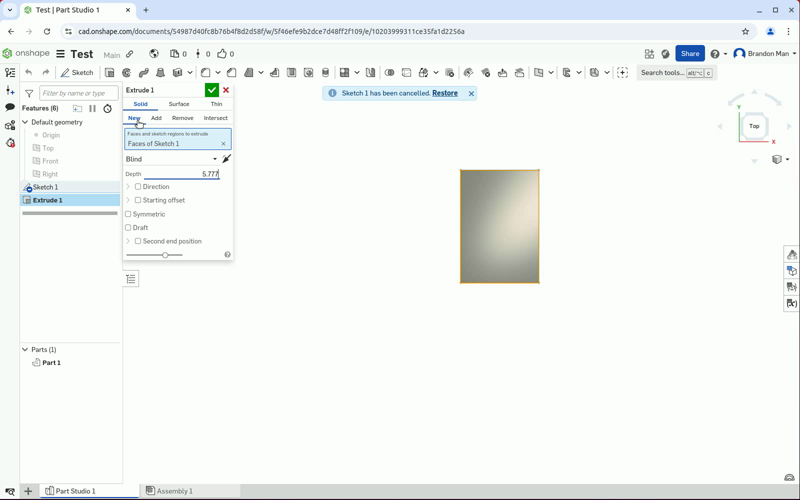
key(enter)
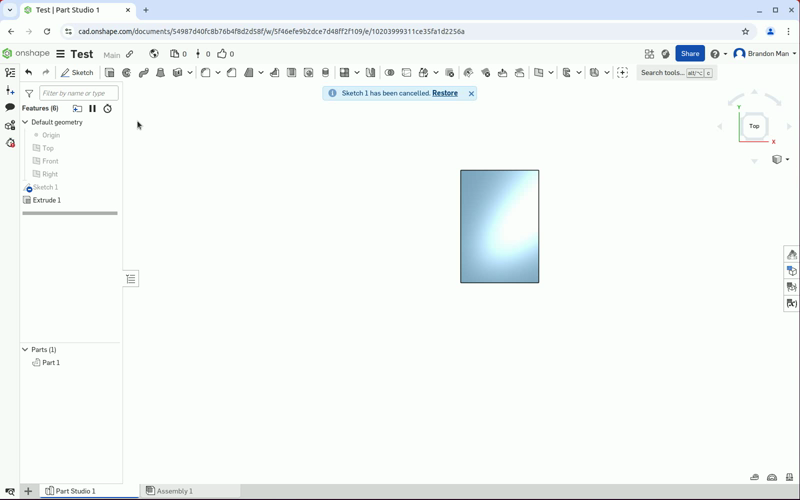
key(shift+h)
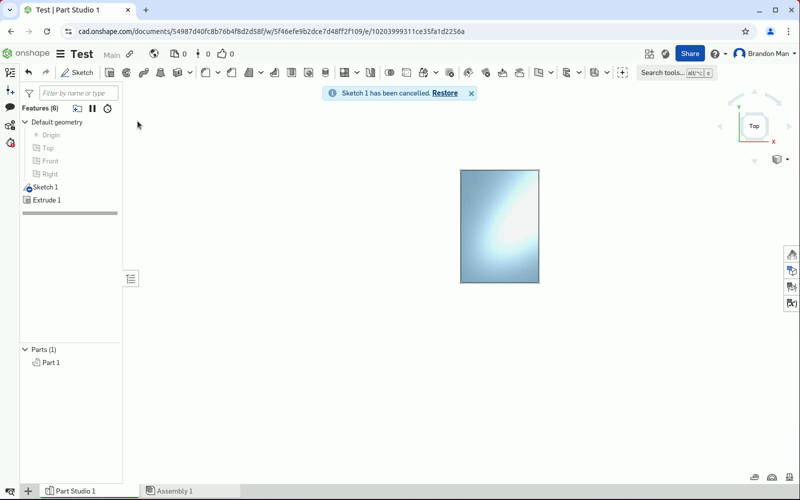
key(shift+h)
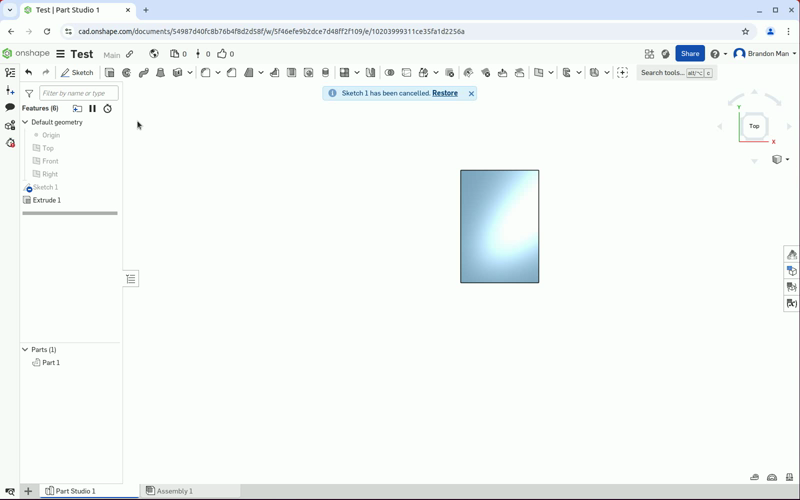
mouse_move(73, 189)
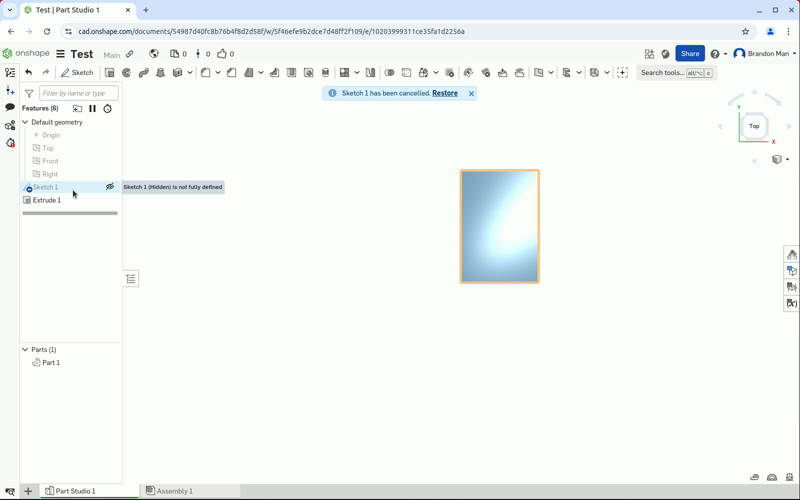
click(73, 189)
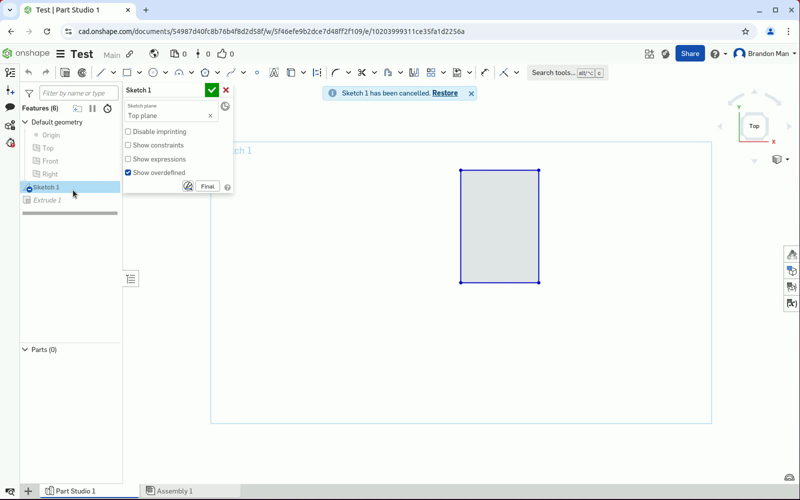
mouse_move(229, 92)
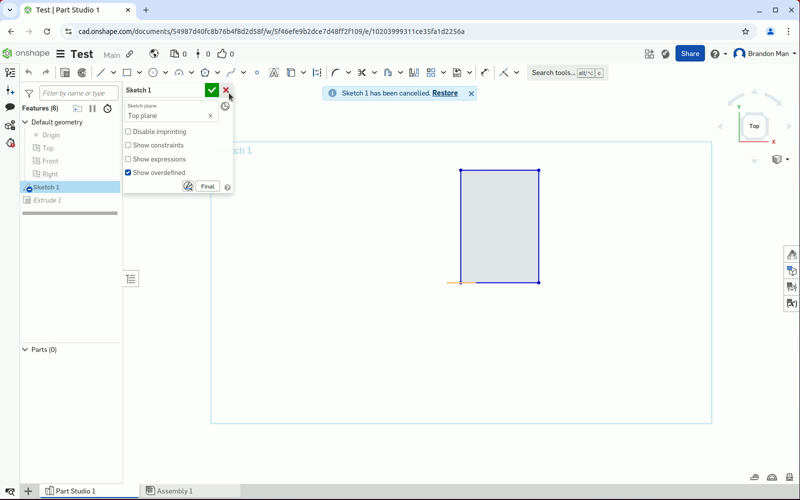
click(229, 92)
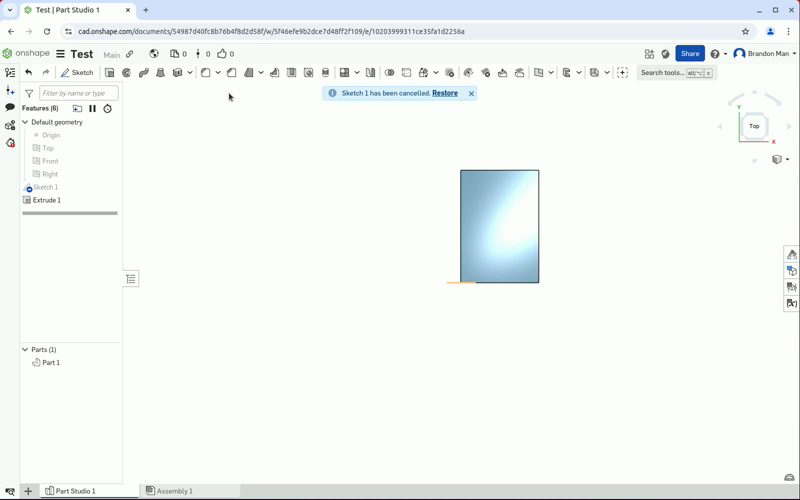
mouse_move(541, 75)
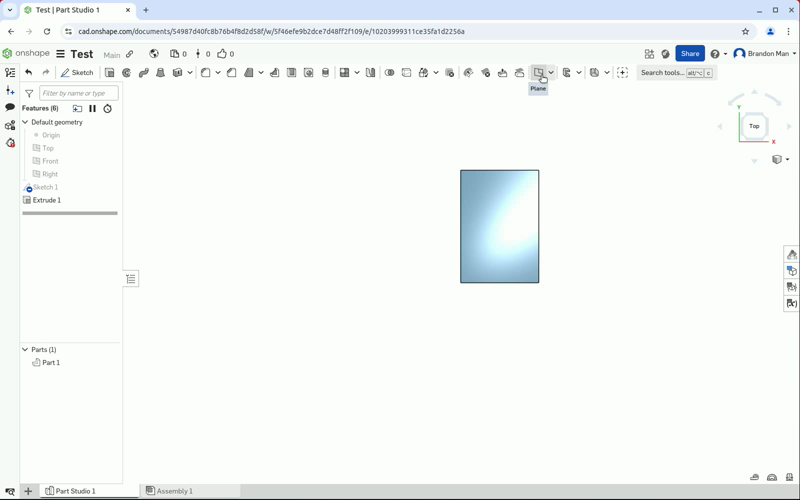
click(541, 75)
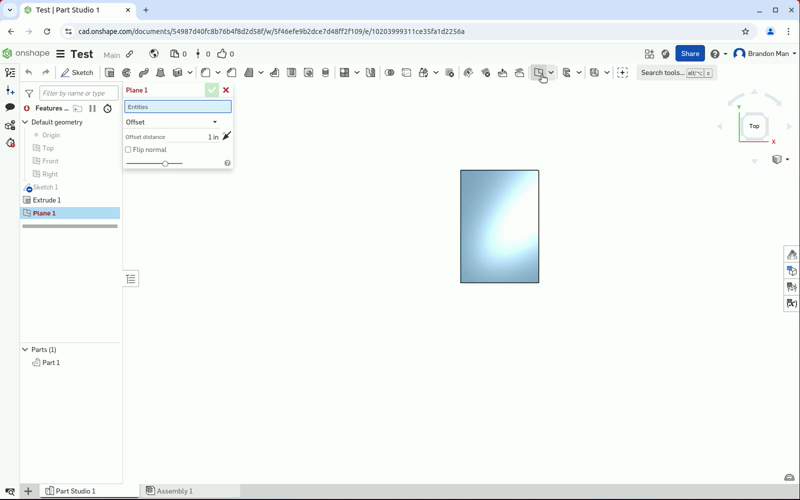
mouse_move(73, 150)
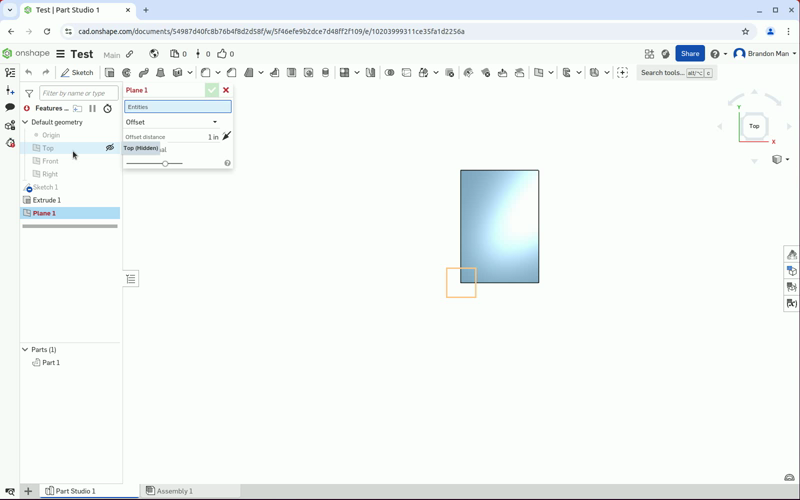
click(73, 150)
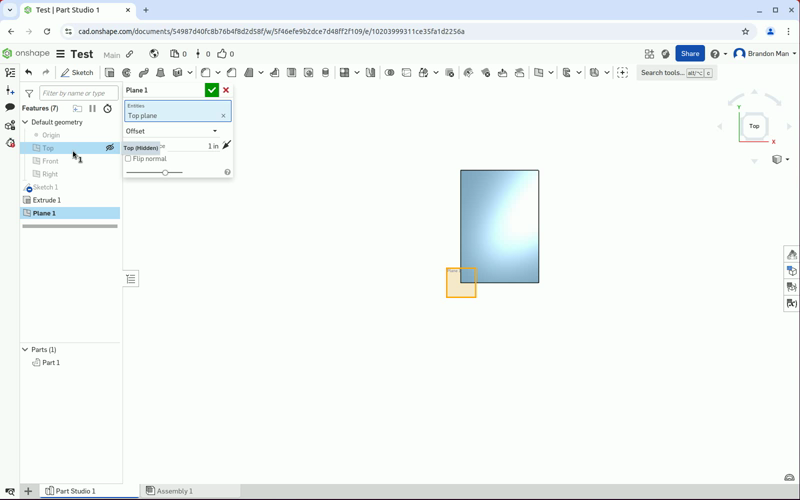
key(tab, 2)
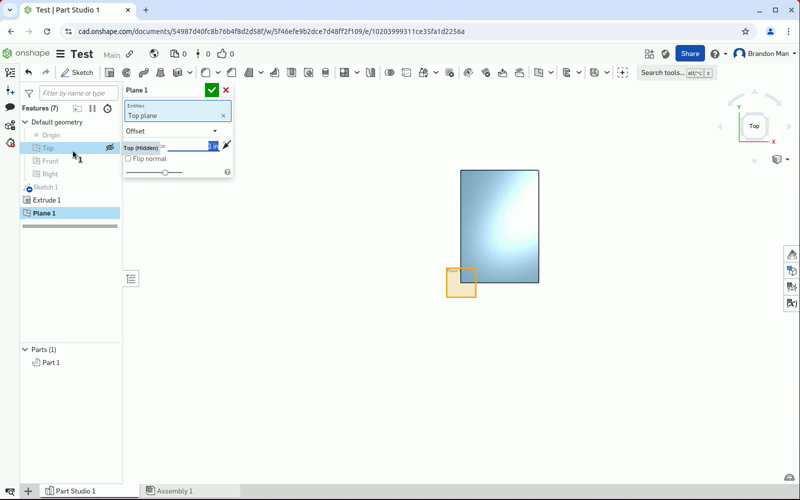
text(5.792)
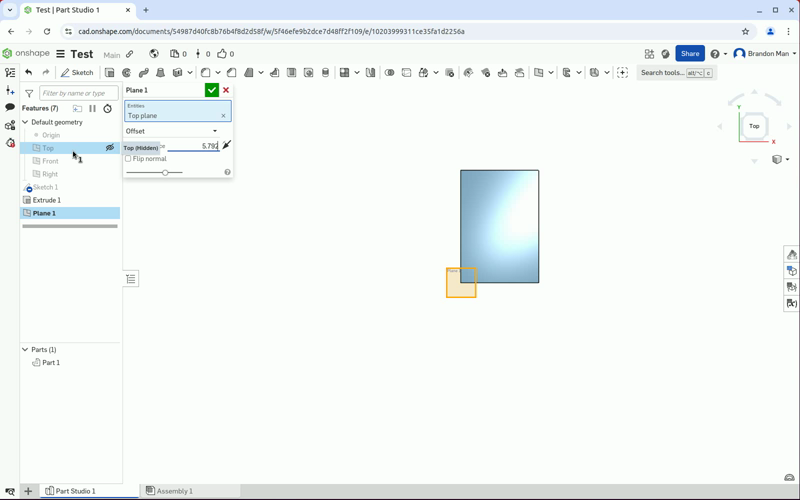
key(enter, 2)
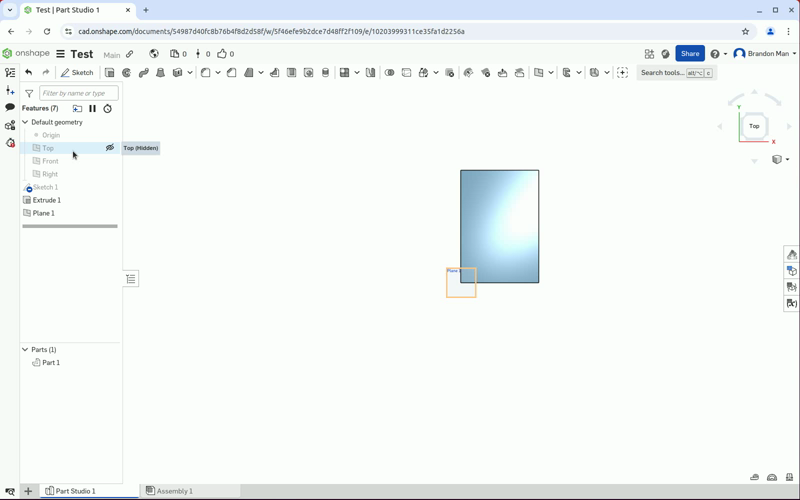
key(shift+s)
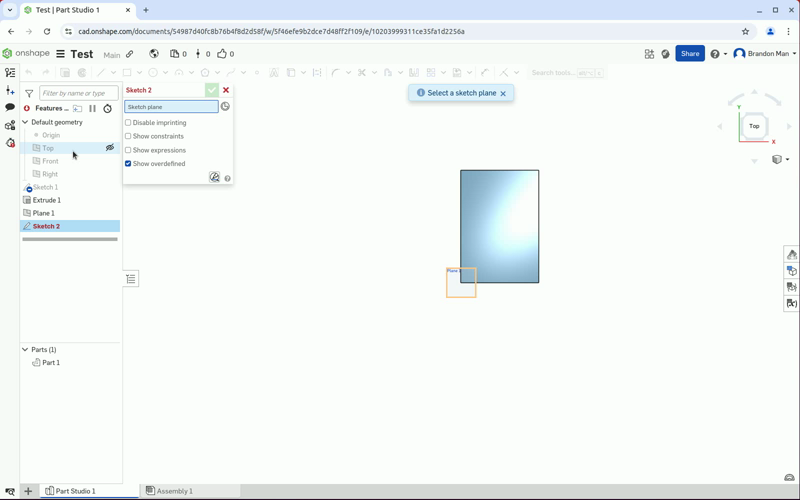
mouse_move(73, 215)
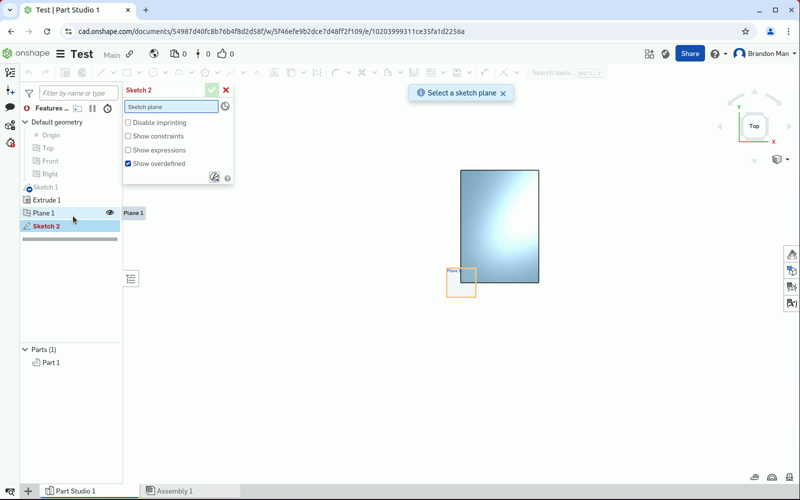
click(73, 215)
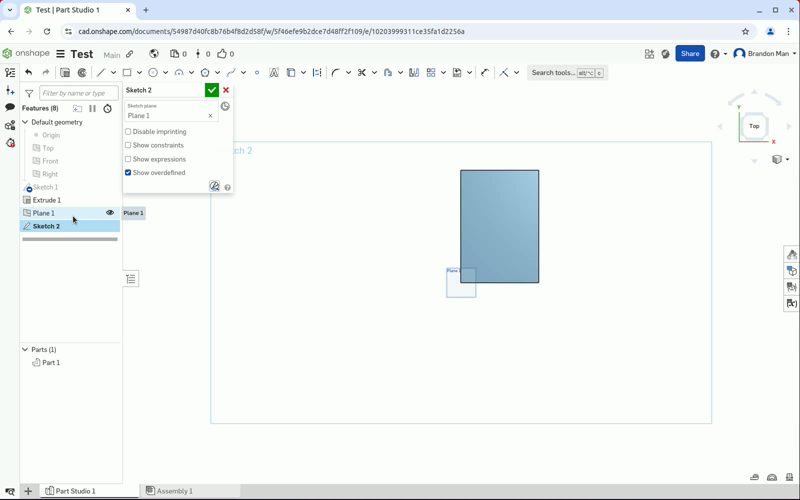
mouse_move(73, 352)
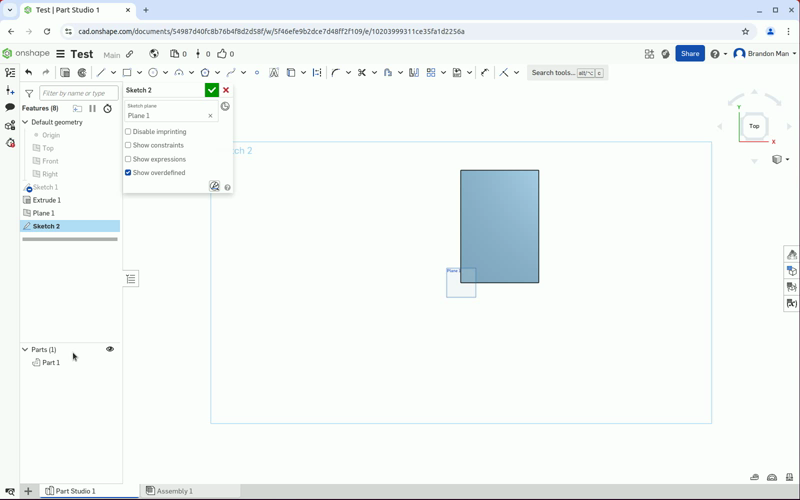
key(y)
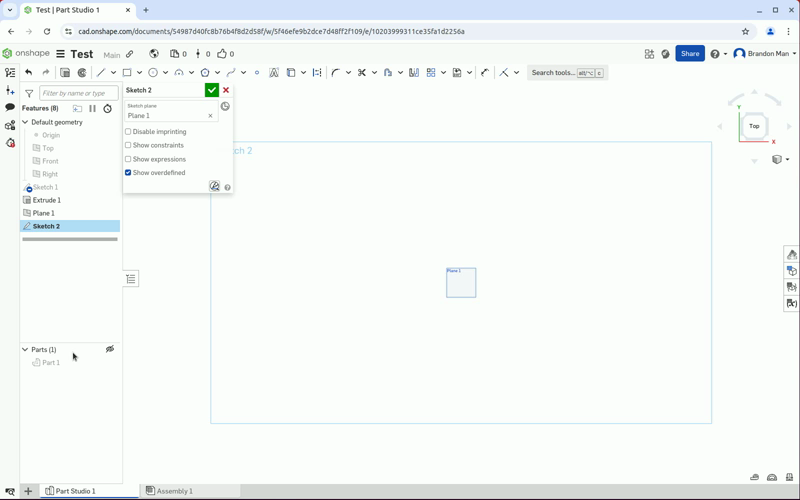
key(l)
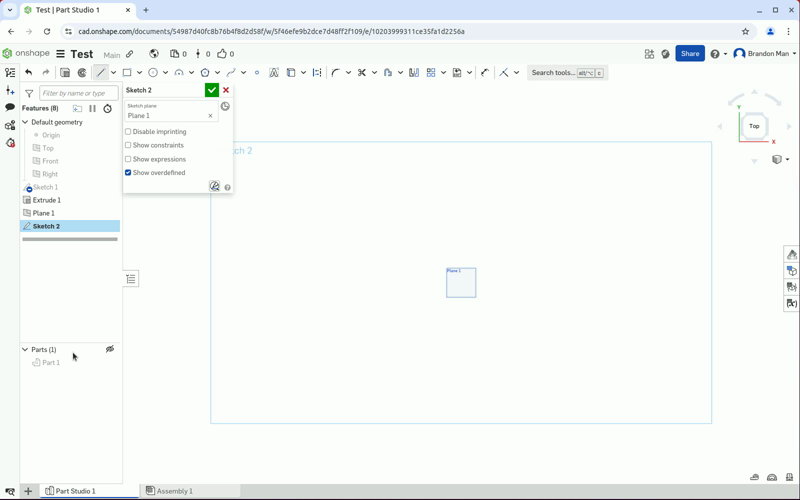
key_down(shift)
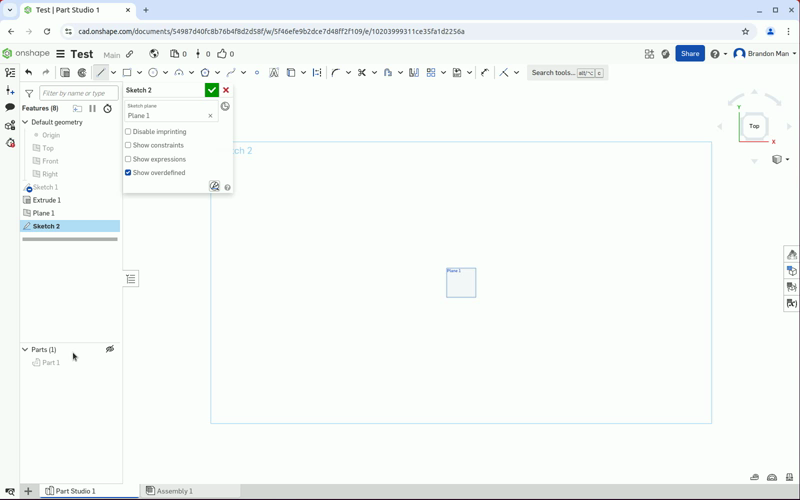
mouse_move(460, 226)
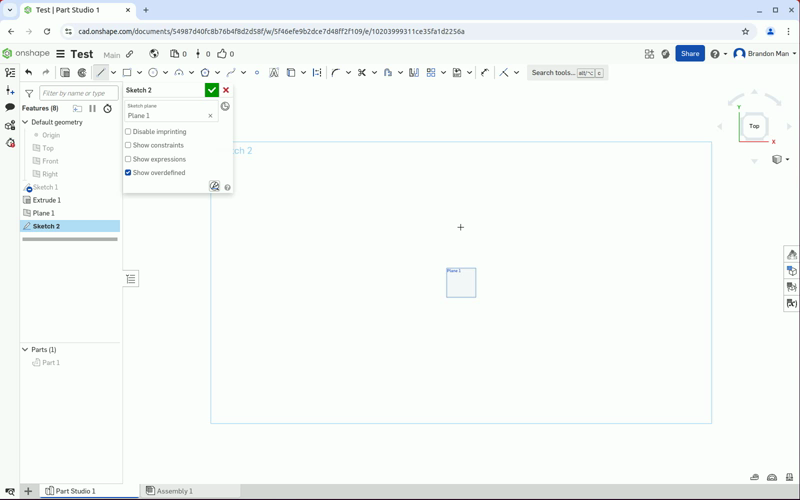
click(460, 226)
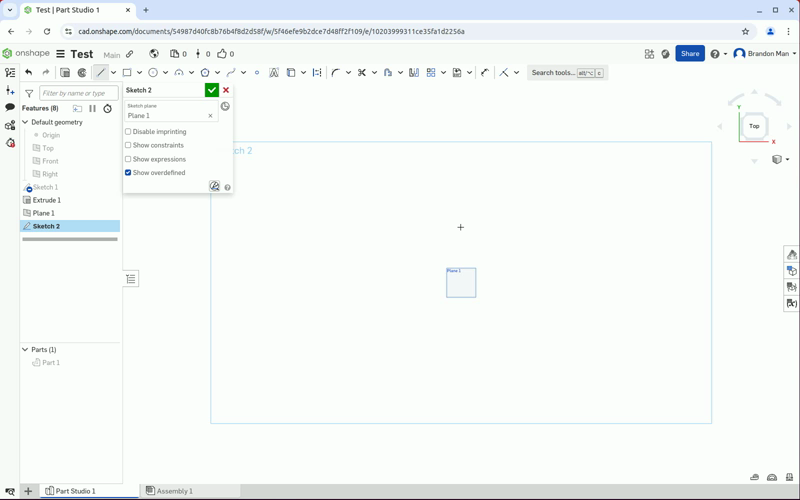
key_up(shift)
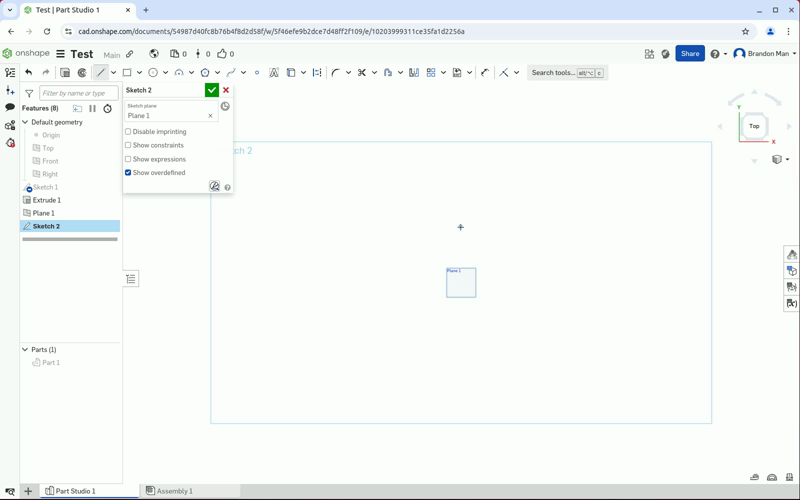
key_down(shift)
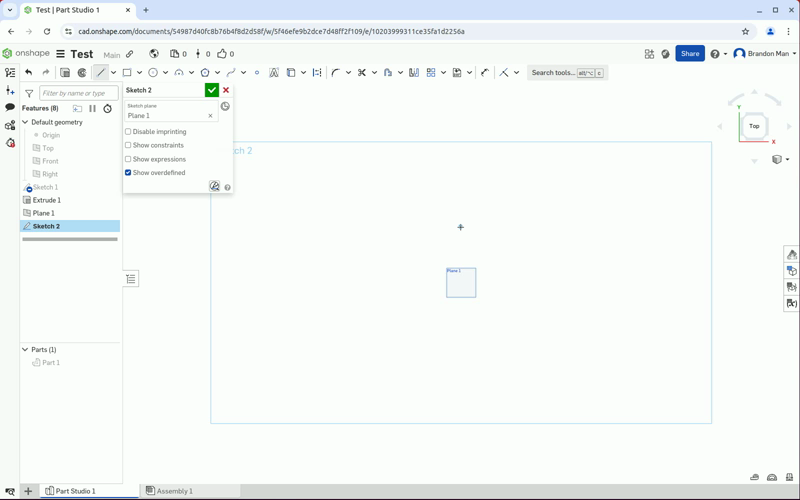
mouse_move(539, 226)
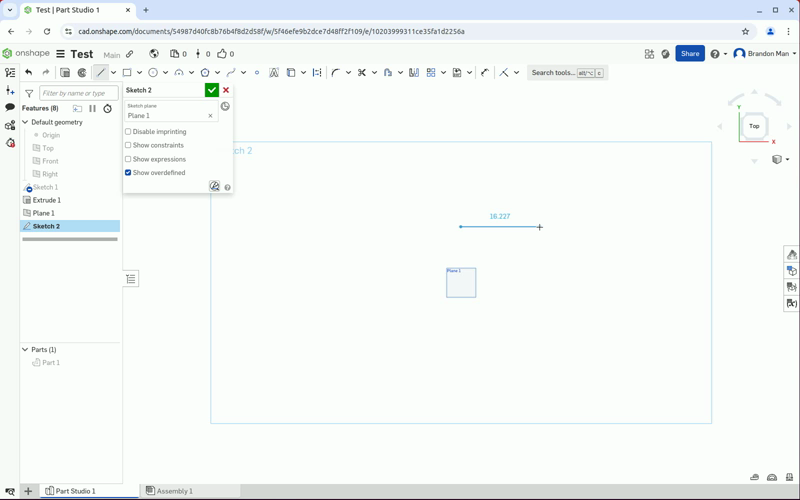
click(539, 226)
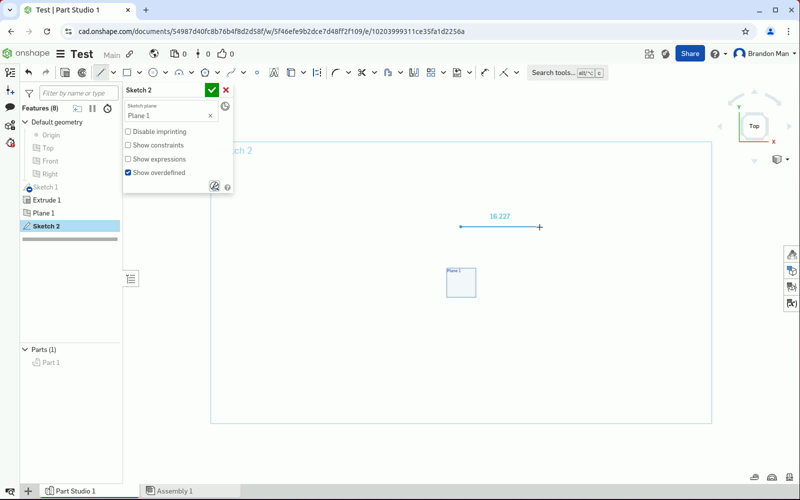
key_up(shift)
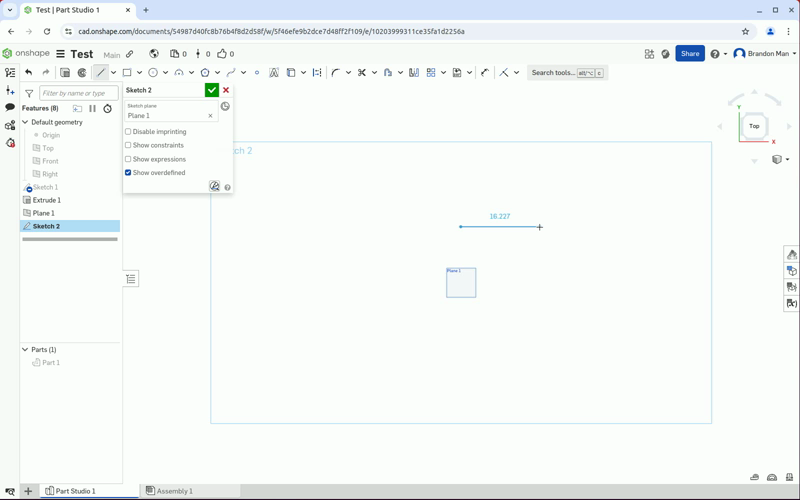
key_down(shift)
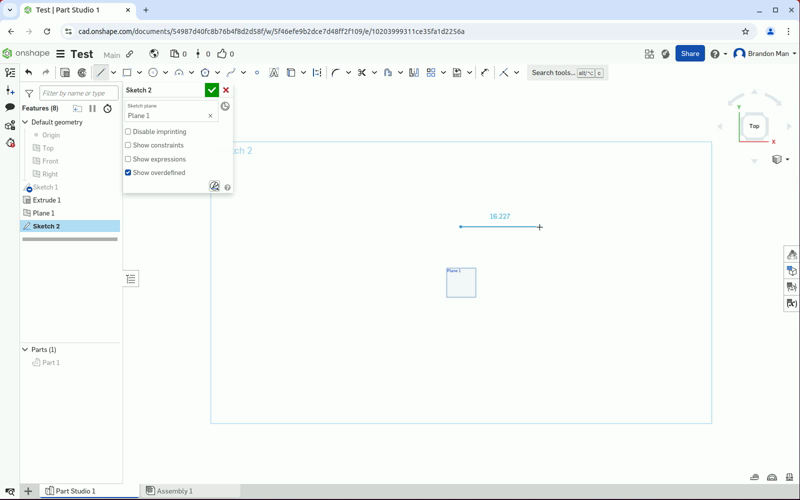
mouse_move(569, 226)
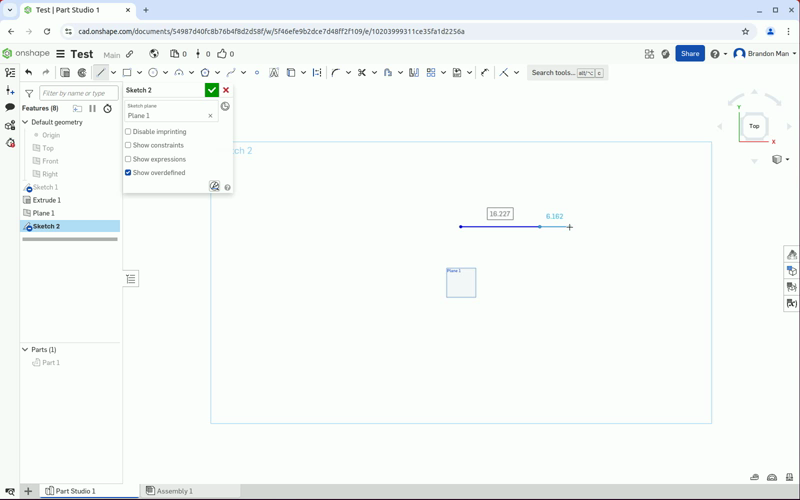
mouse_move(539, 170)
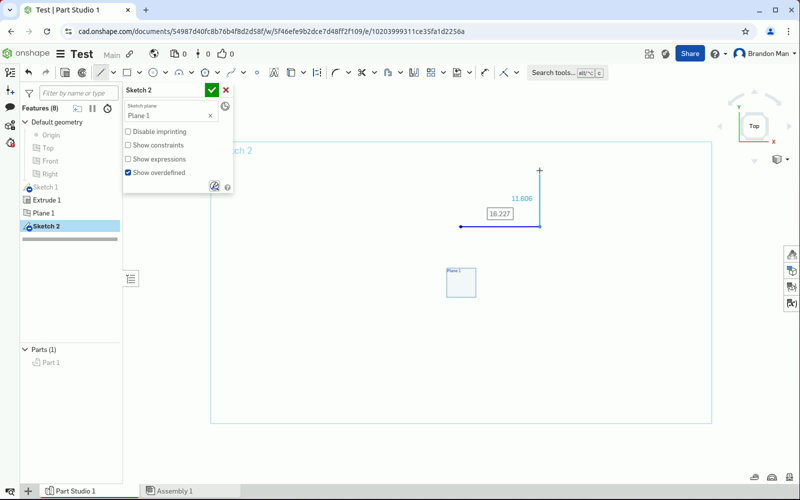
click(539, 170)
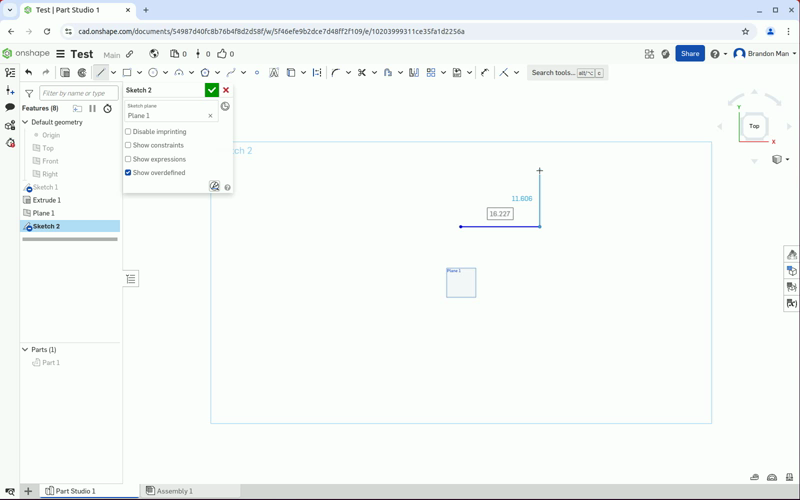
key_up(shift)
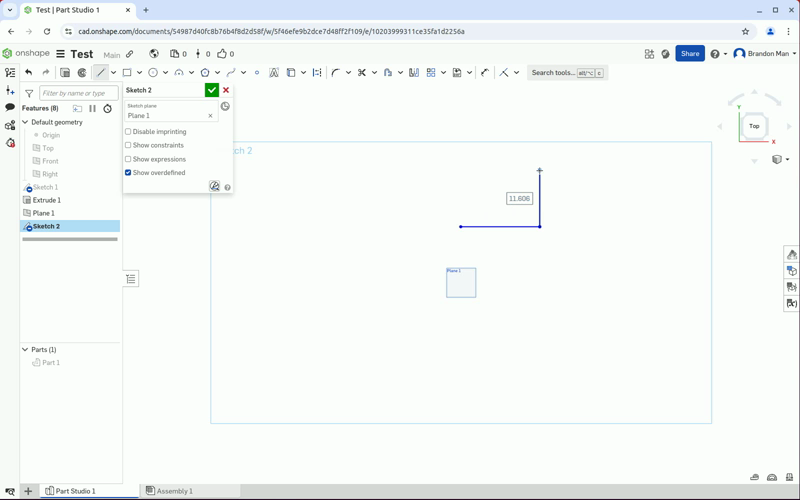
key_down(shift)
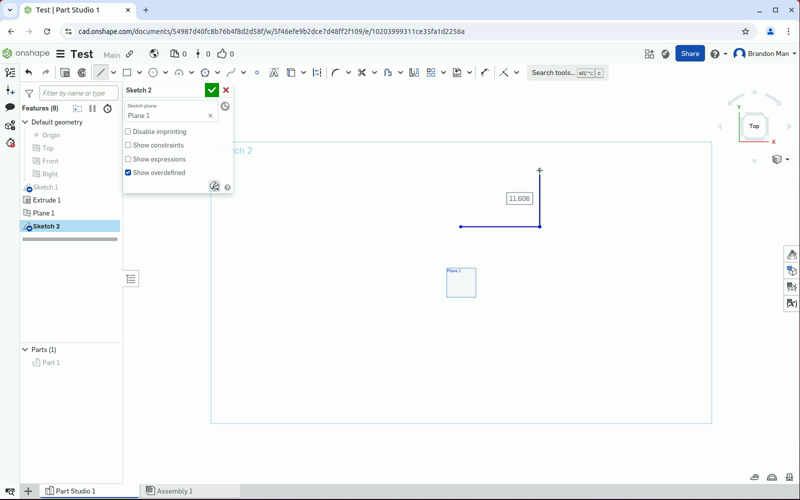
mouse_move(460, 170)
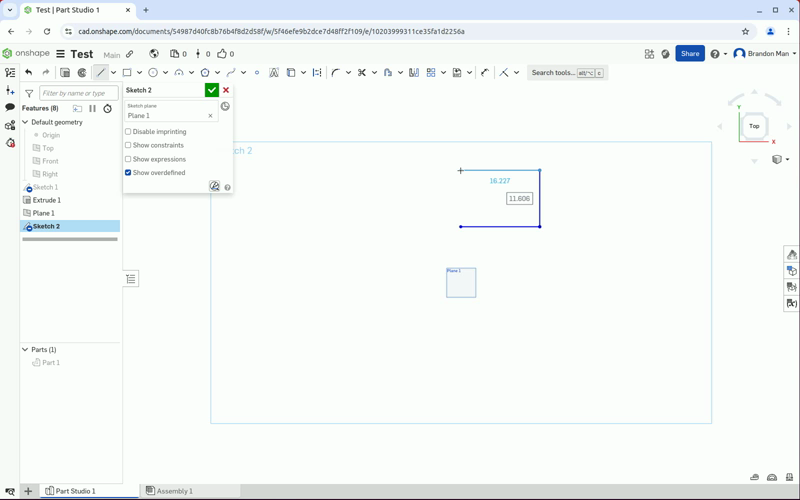
click(460, 170)
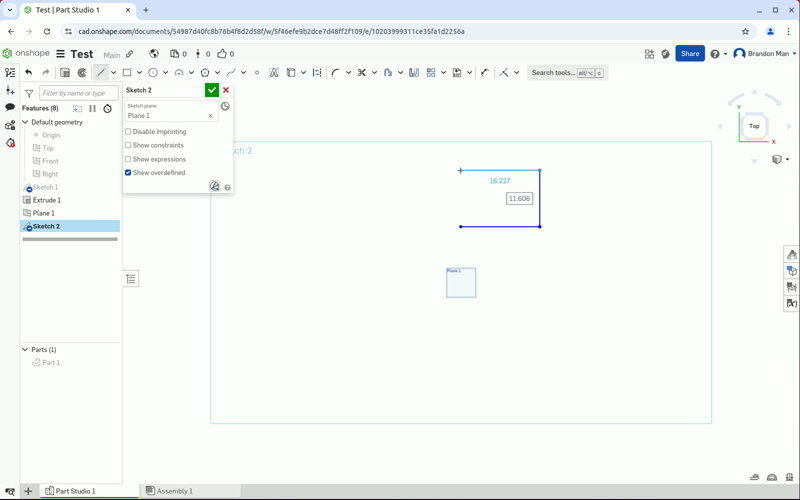
key_up(shift)
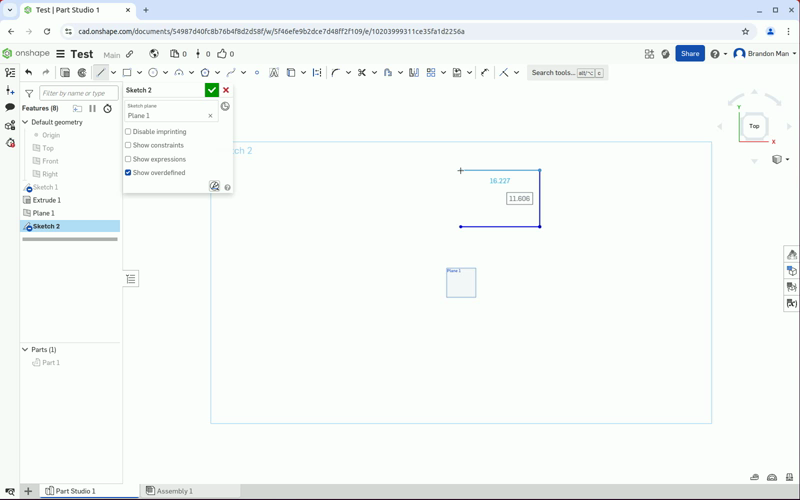
mouse_move(490, 170)
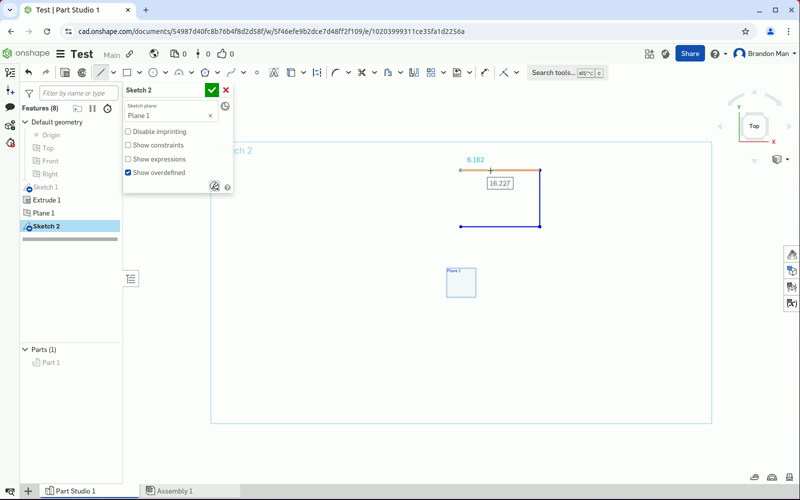
key_down(shift)
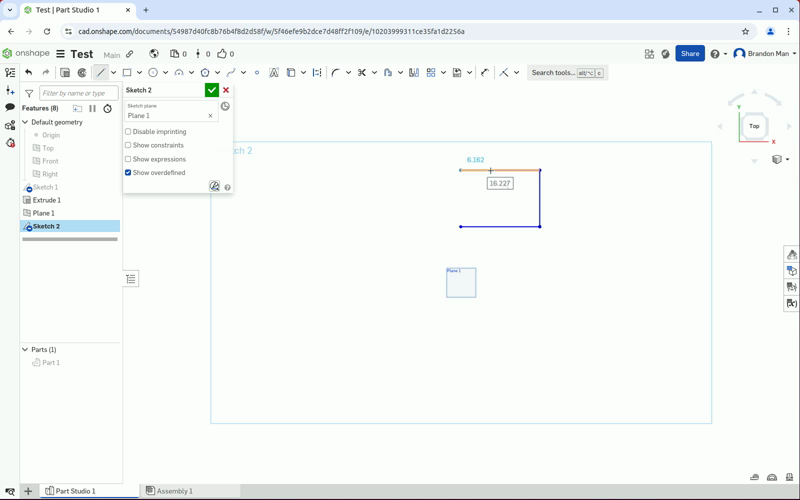
mouse_move(460, 226)
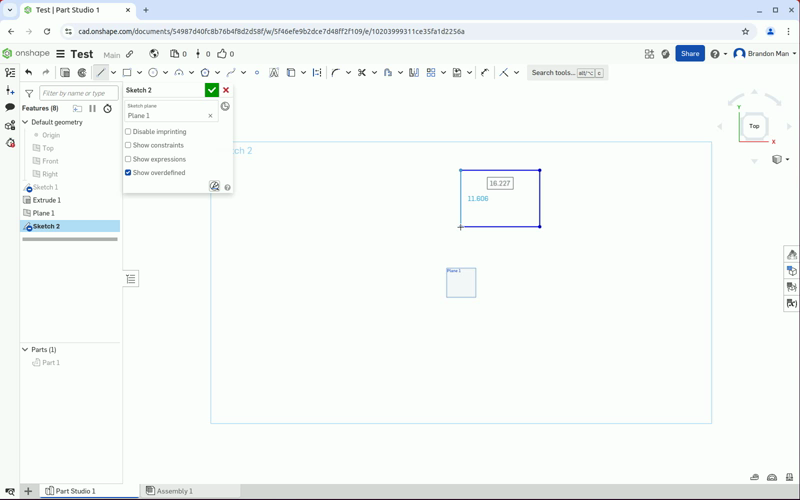
key_up(shift)
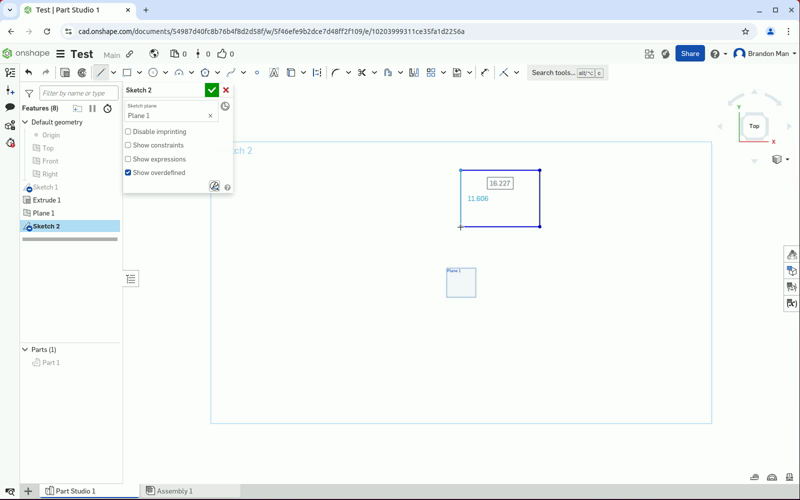
click(460, 226)
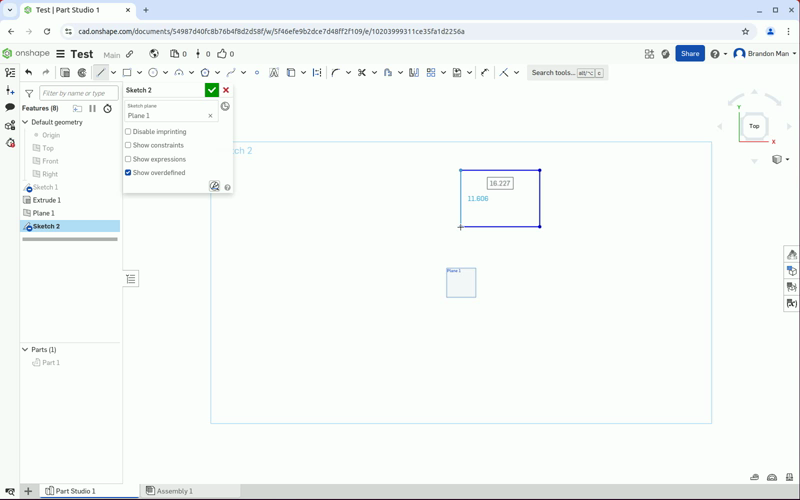
key(esc)
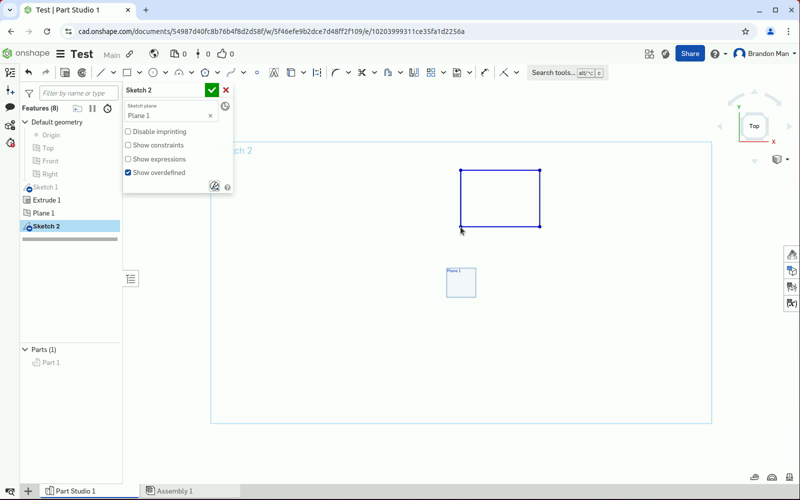
mouse_move(476, 219)
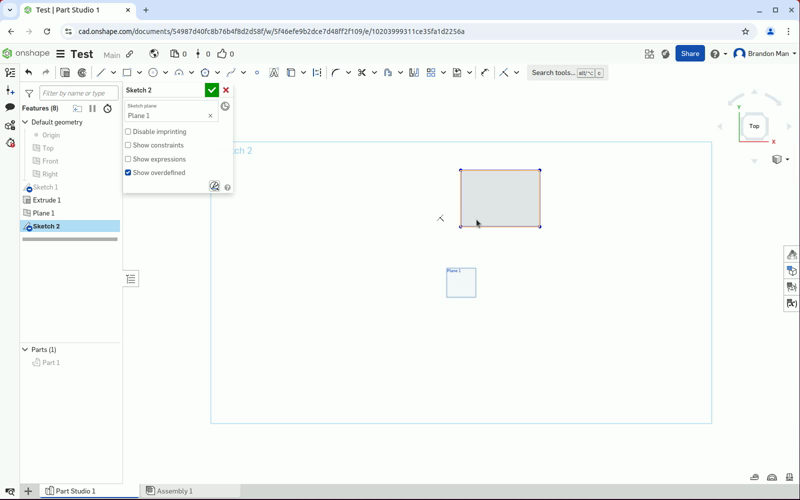
click(476, 219)
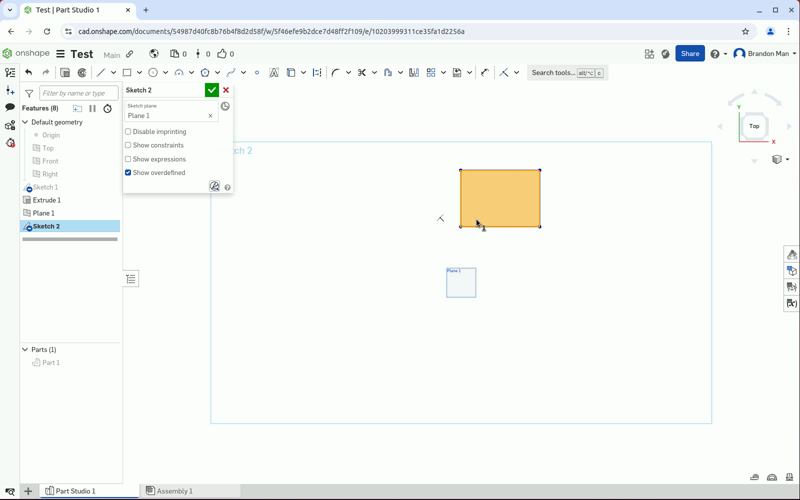
mouse_move(73, 352)
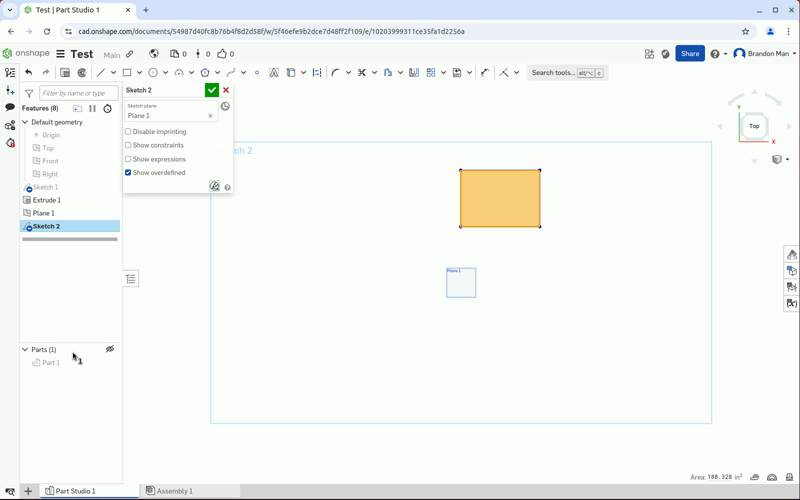
key(shift+y)
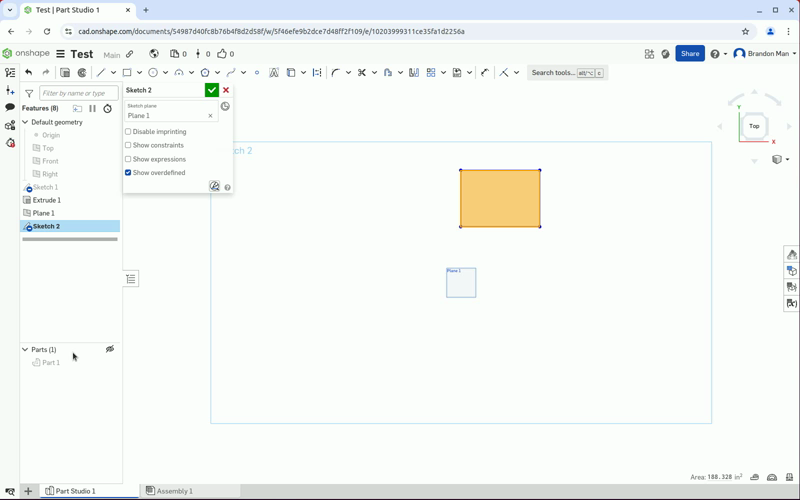
key(shift+e)
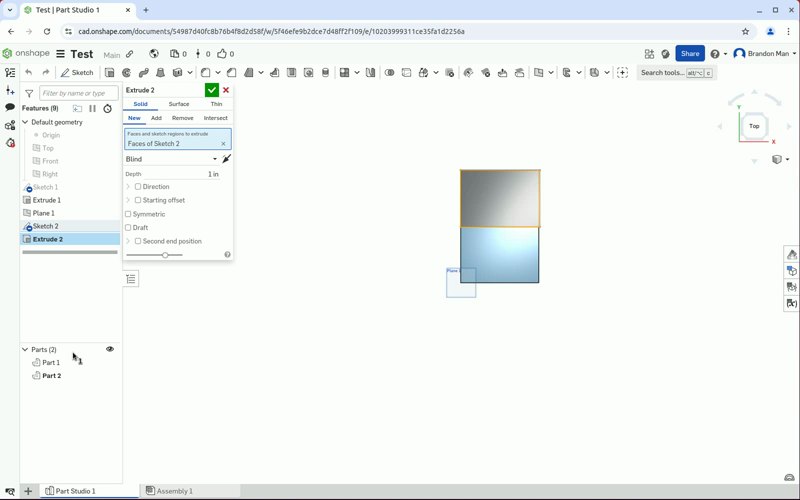
mouse_move(143, 106)
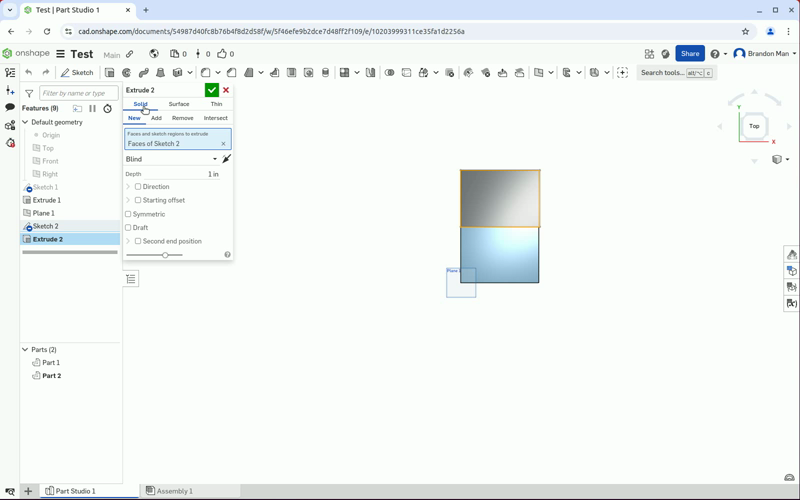
click(143, 106)
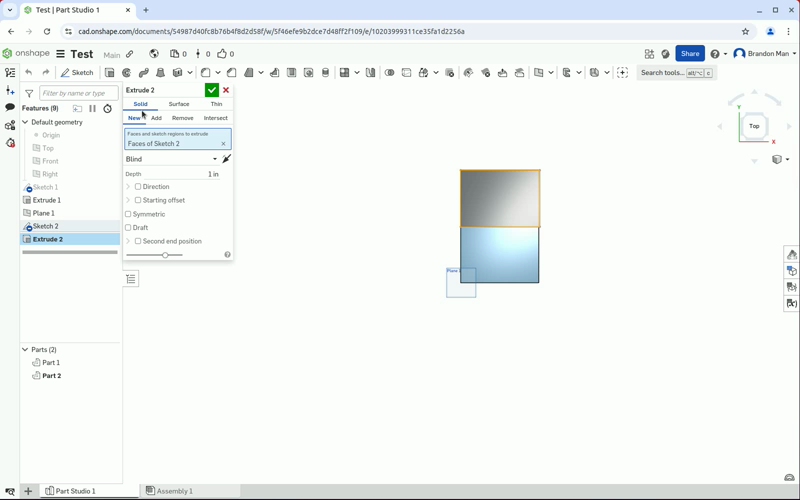
mouse_move(137, 120)
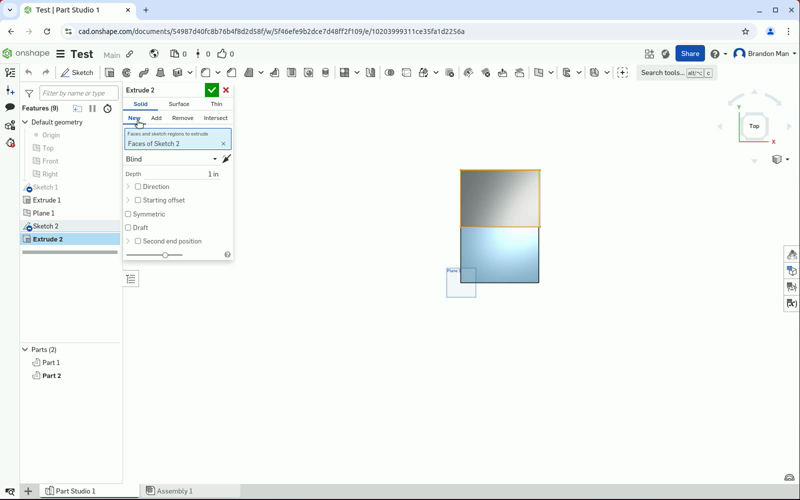
click(137, 120)
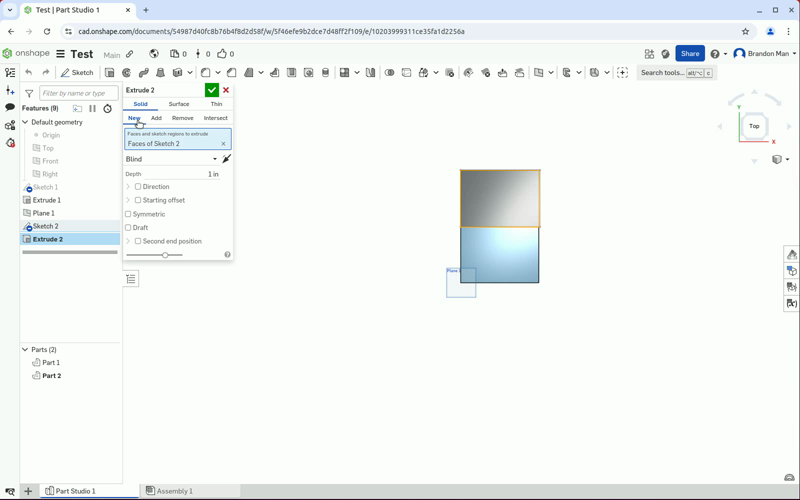
key(tab, 4)
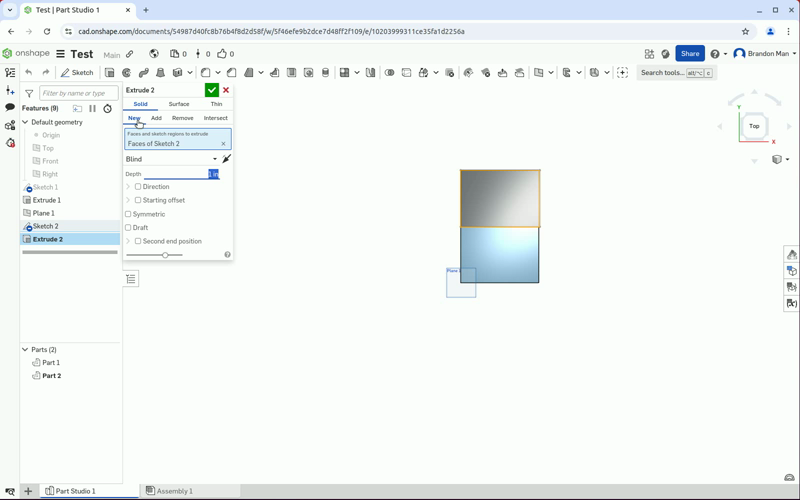
text(2.889)
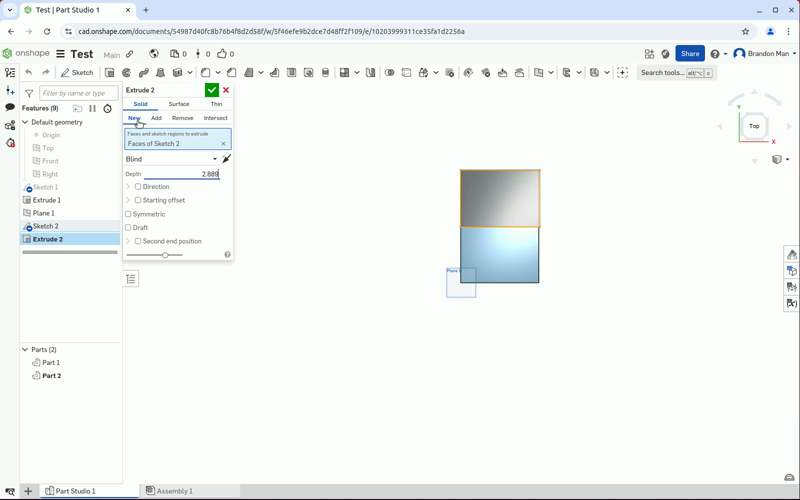
key(enter)
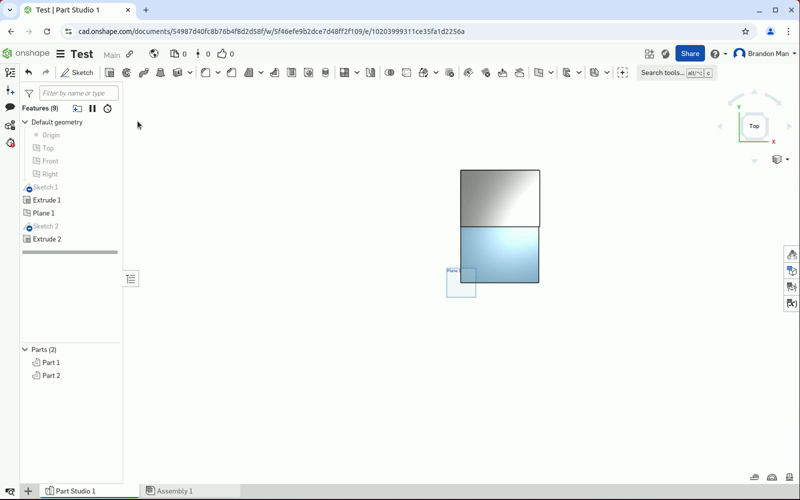
key(shift+h)
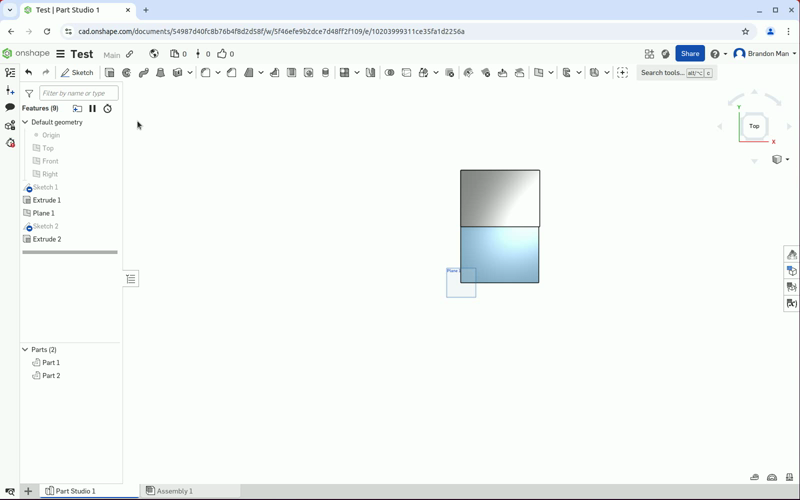
key(shift+h)
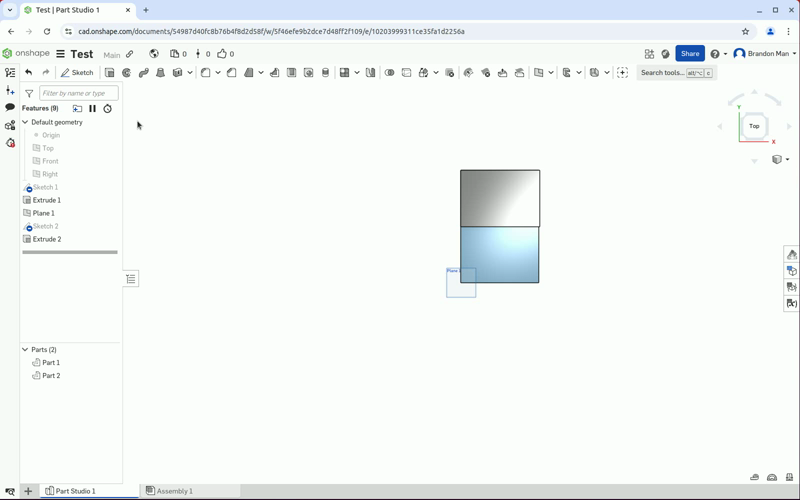
mouse_move(73, 189)
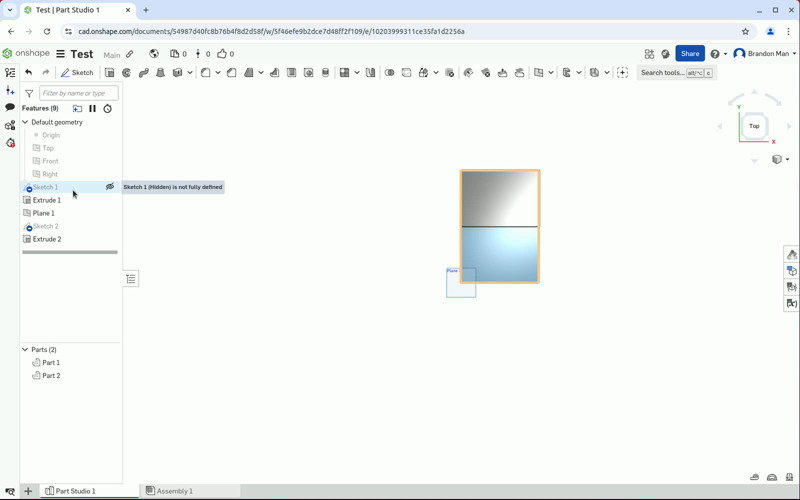
click(73, 189)
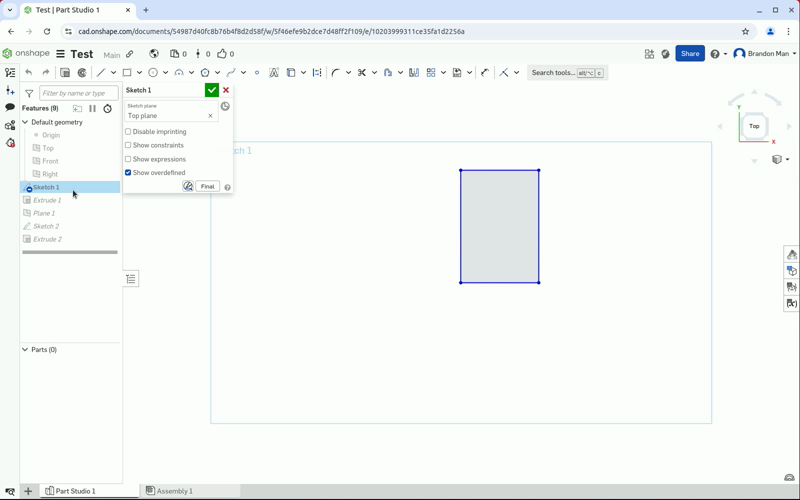
mouse_move(229, 92)
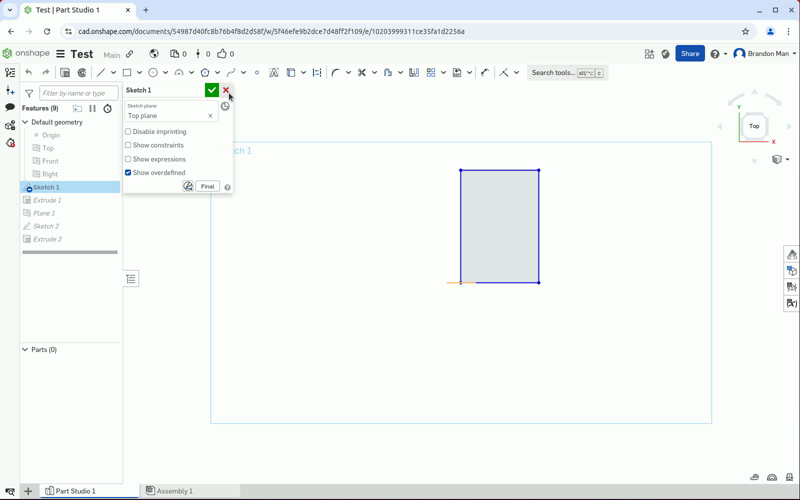
click(229, 92)
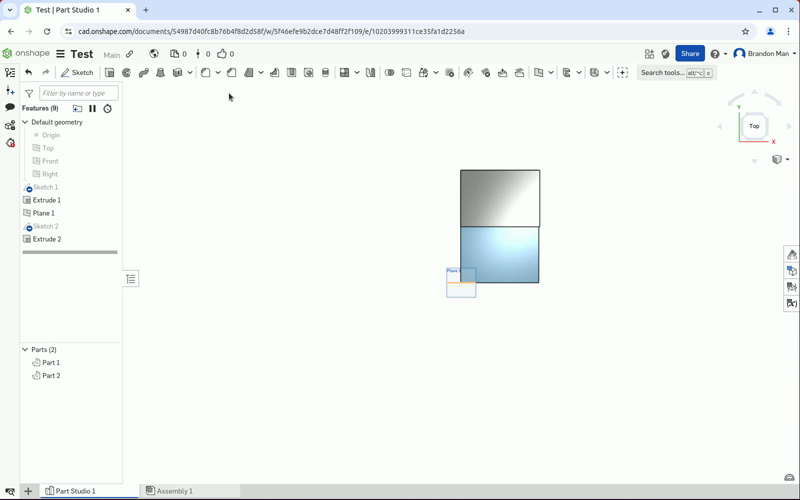
mouse_move(541, 75)
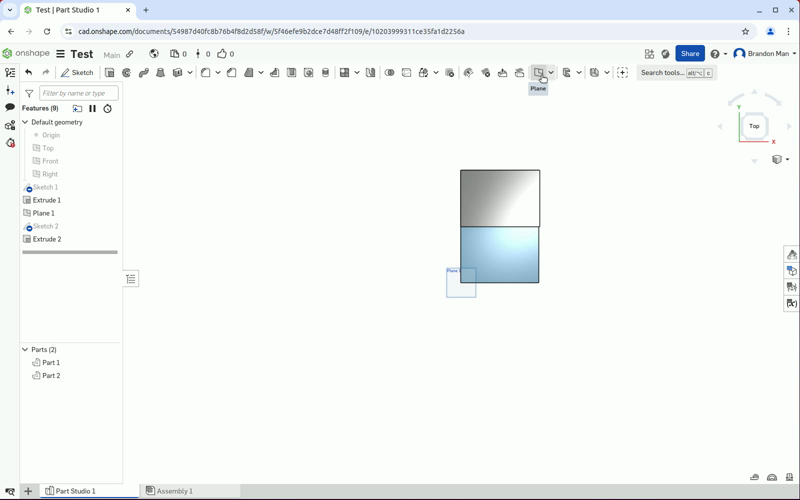
click(541, 75)
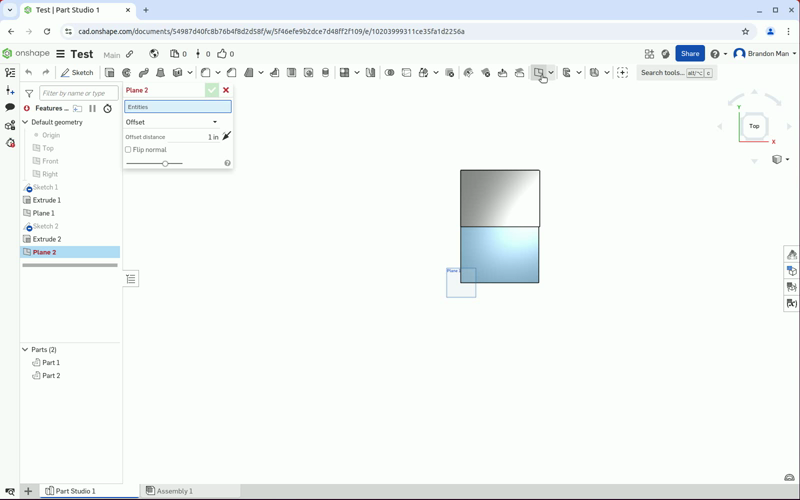
mouse_move(73, 150)
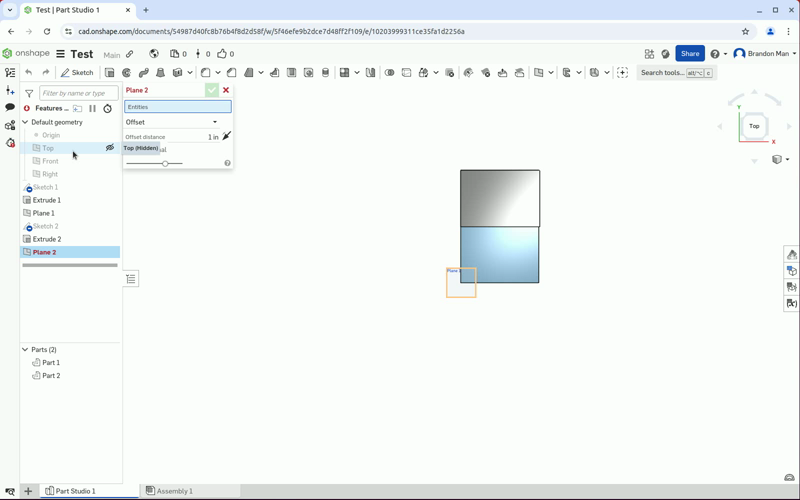
click(73, 150)
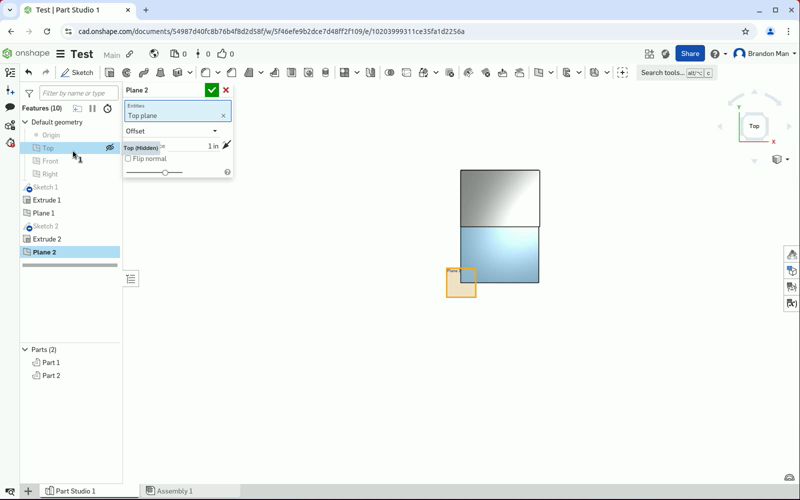
key(tab, 2)
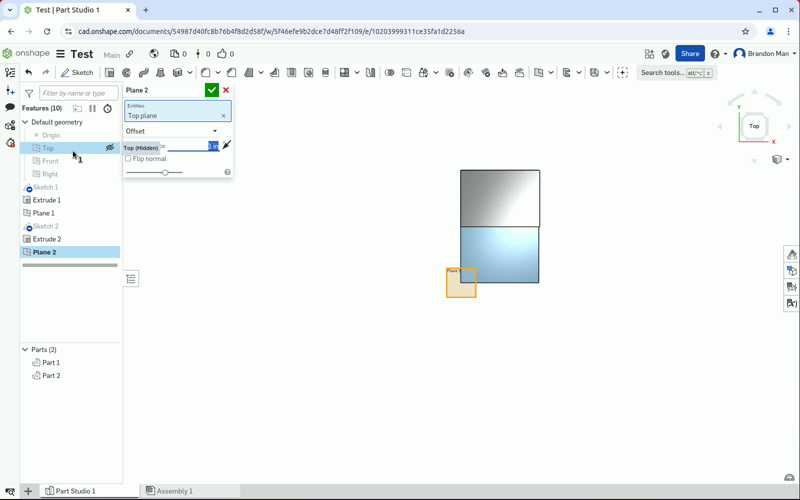
text(8.658)
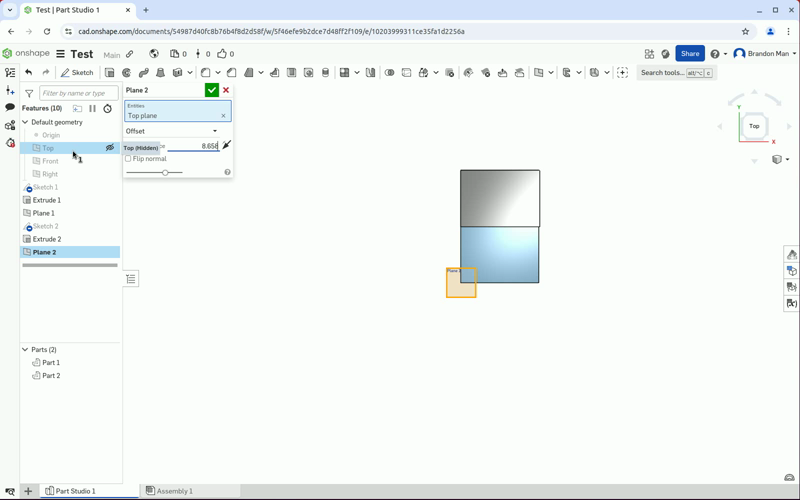
key(enter, 2)
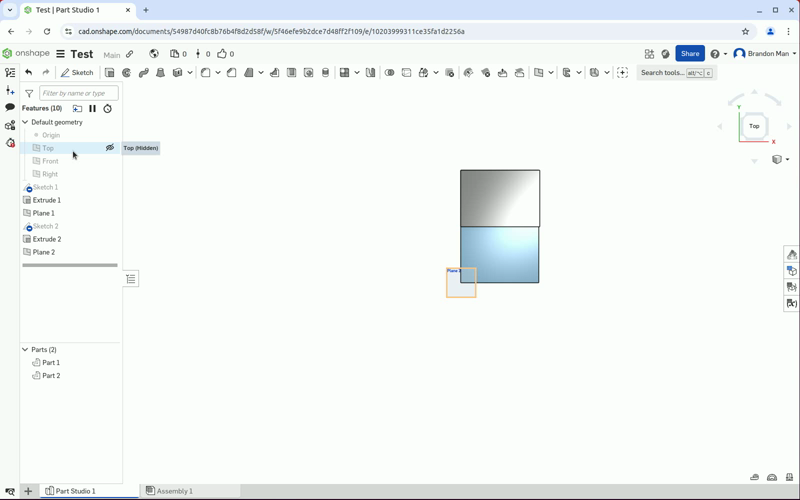
key(shift+s)
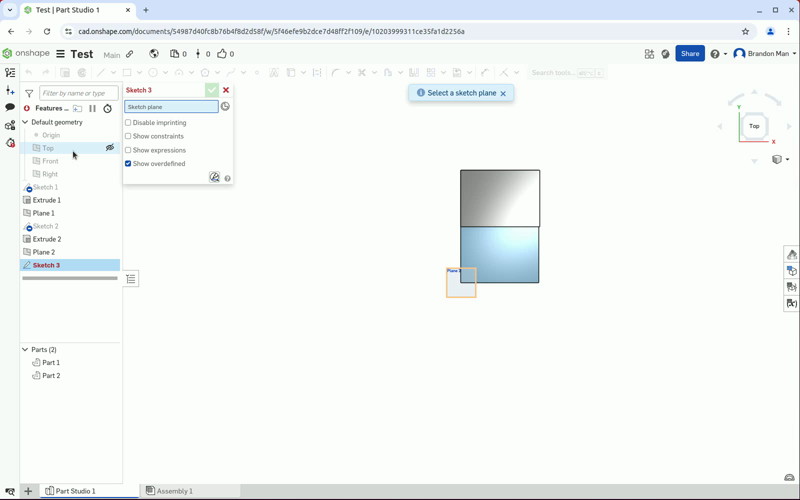
mouse_move(73, 254)
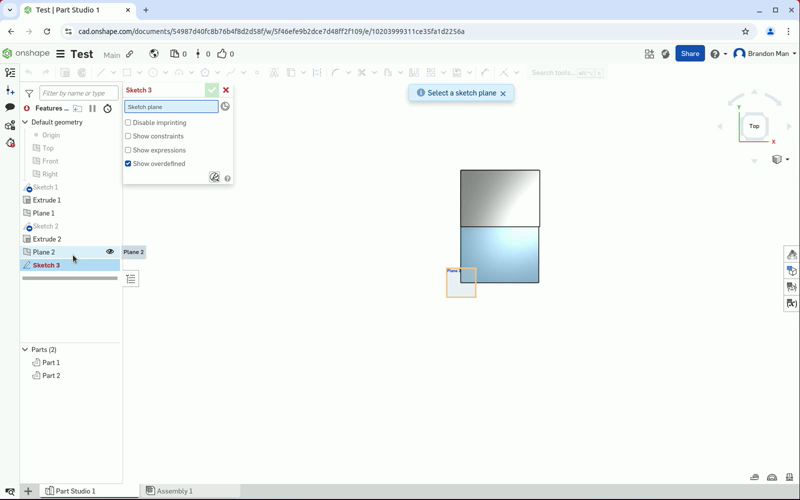
click(73, 254)
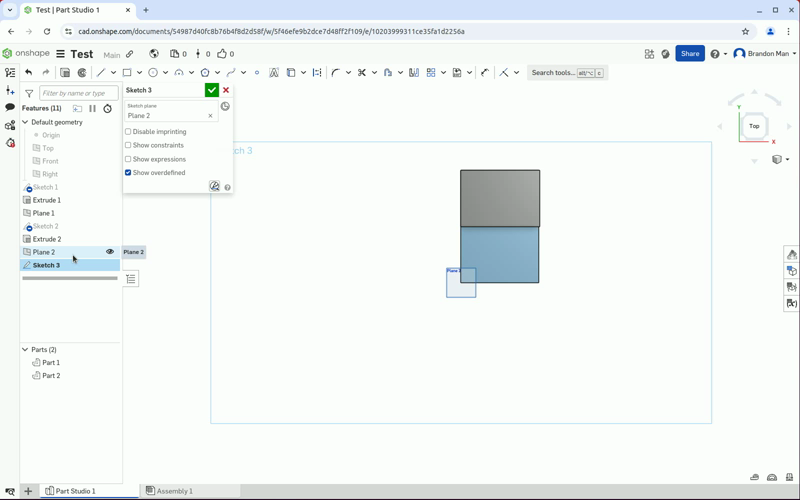
mouse_move(73, 352)
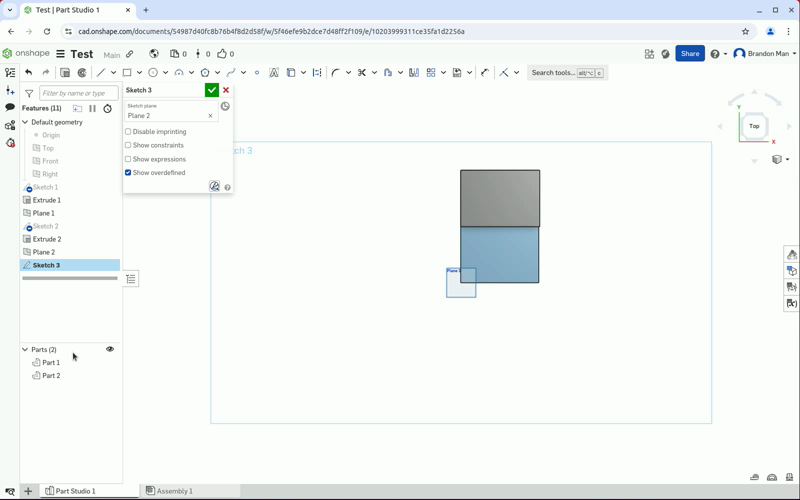
key(y)
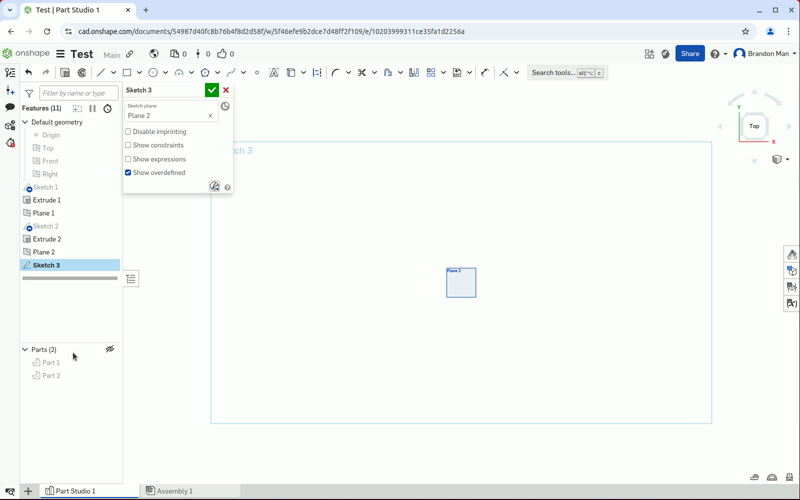
key(l)
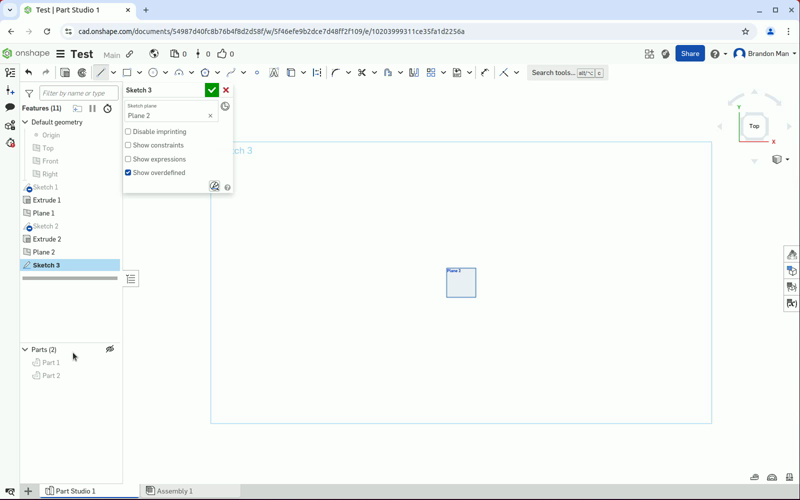
key_down(shift)
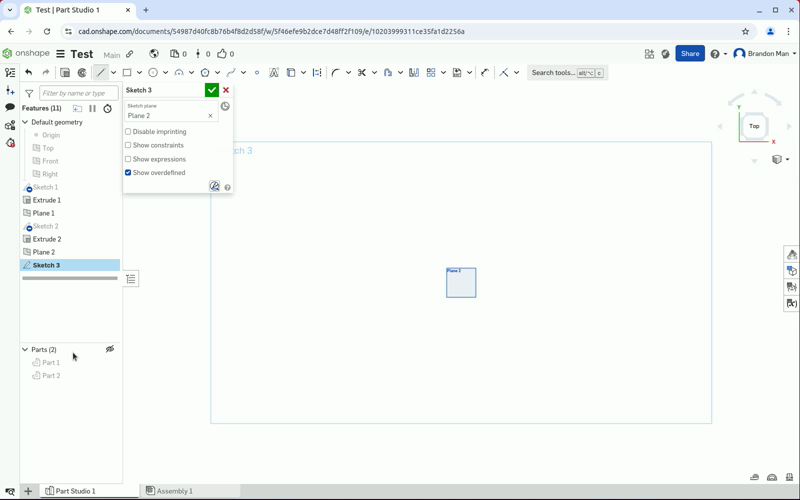
mouse_move(460, 226)
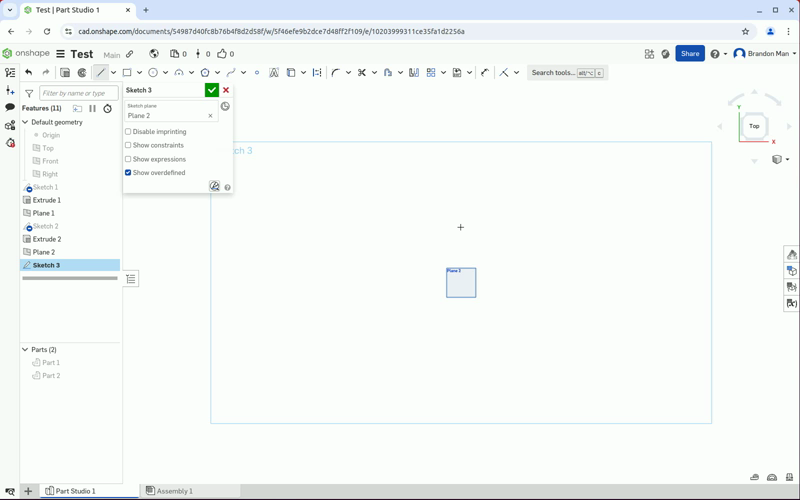
click(460, 226)
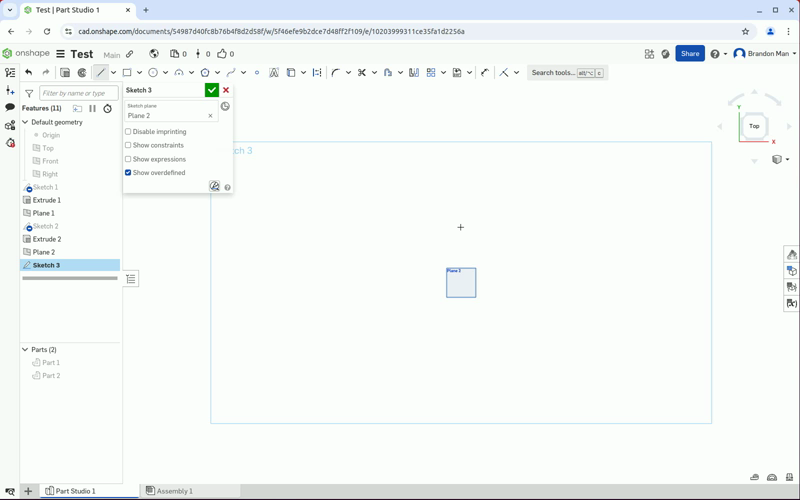
key_up(shift)
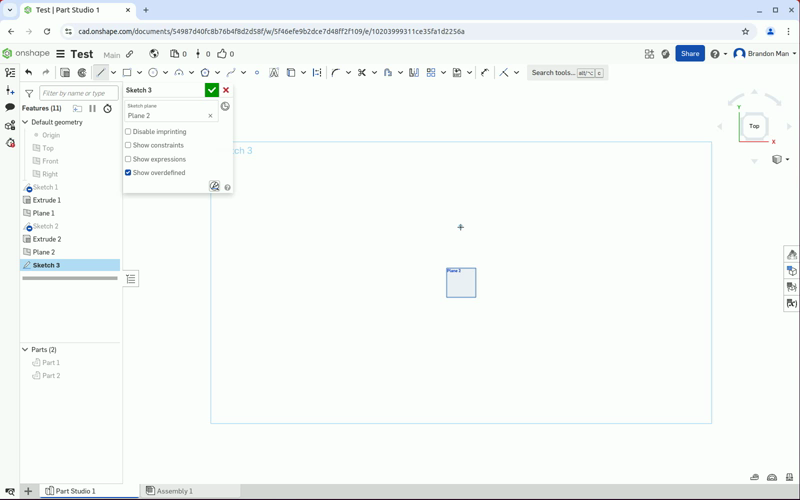
key_down(shift)
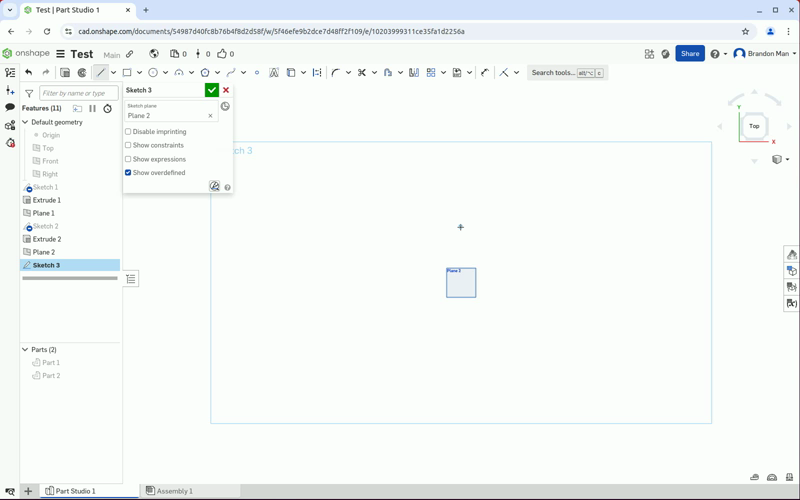
mouse_move(490, 226)
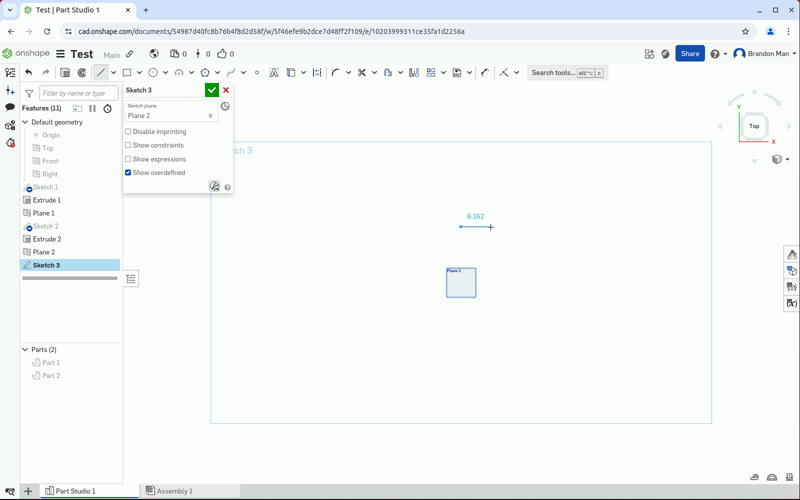
mouse_move(506, 226)
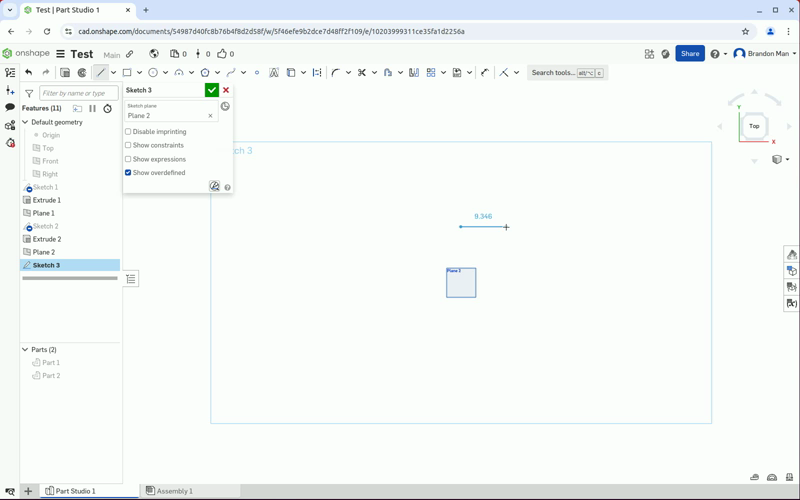
click(506, 226)
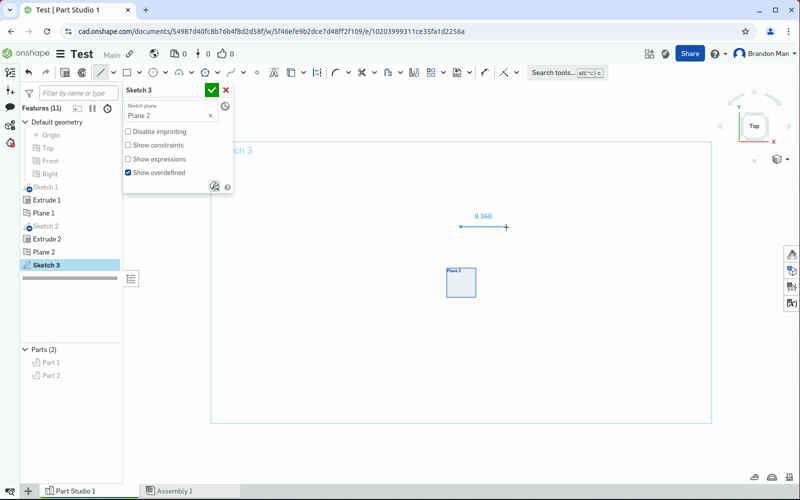
key_up(shift)
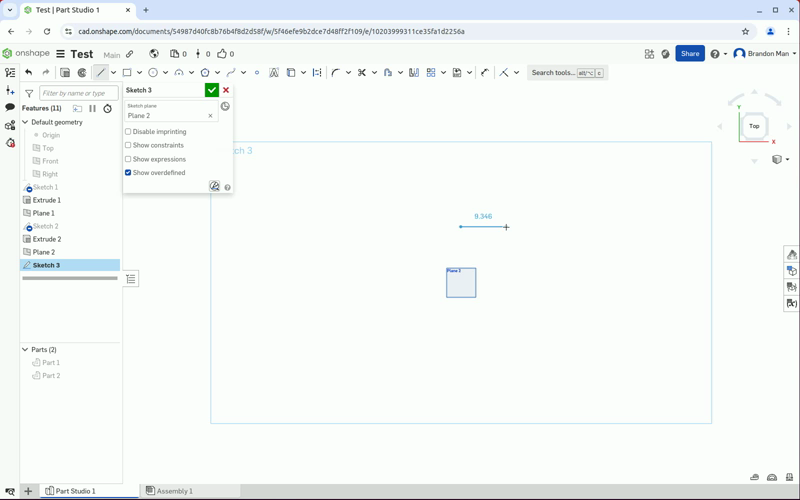
key_down(shift)
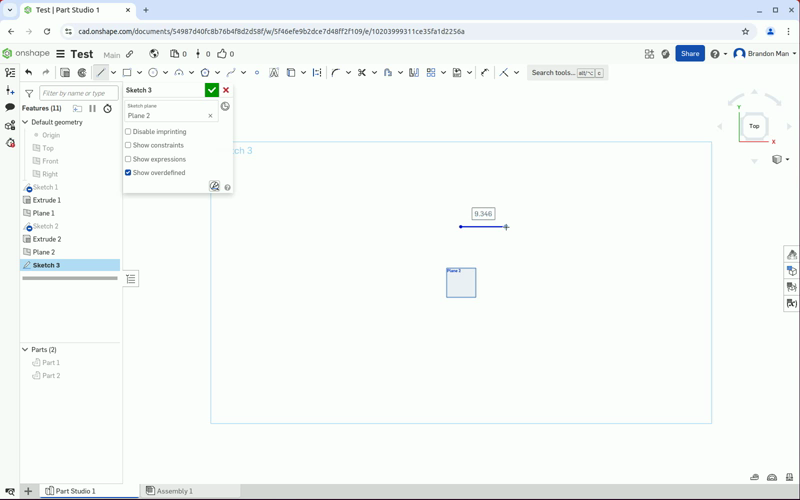
mouse_move(536, 226)
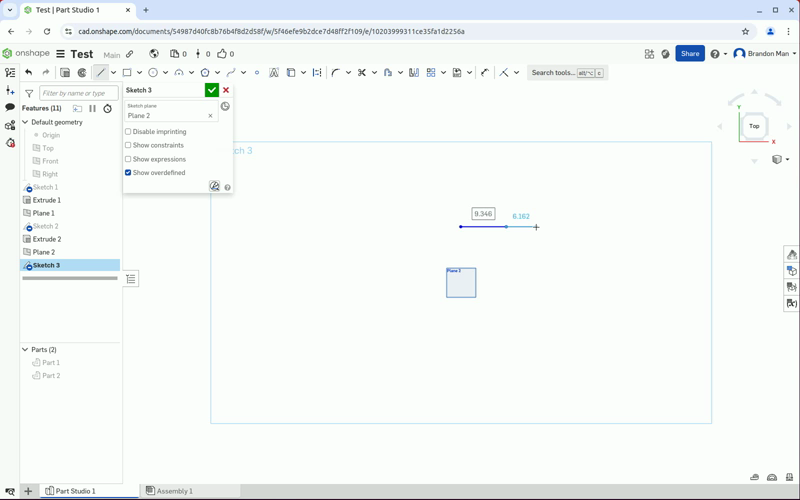
mouse_move(506, 169)
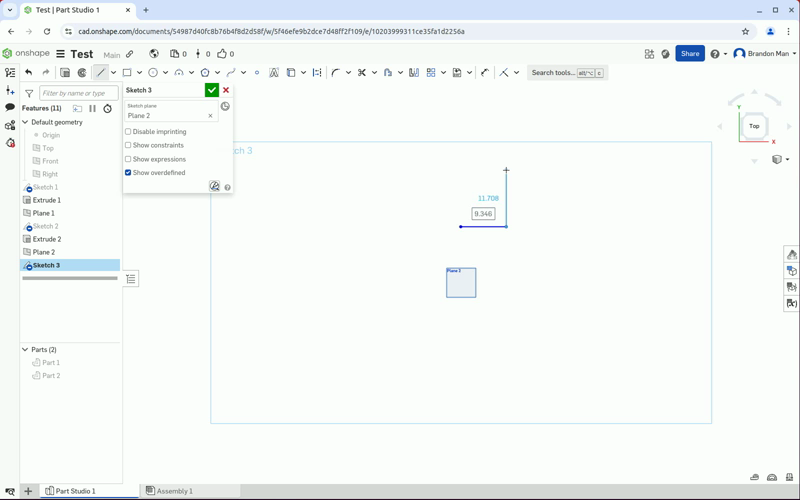
click(506, 169)
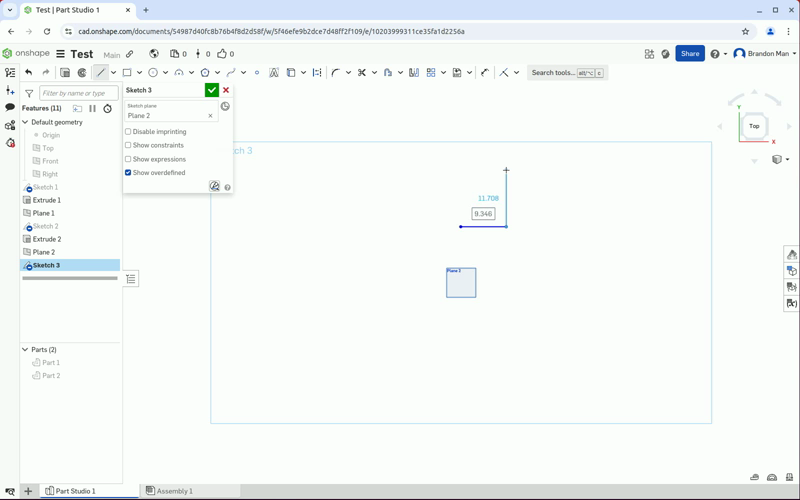
key_up(shift)
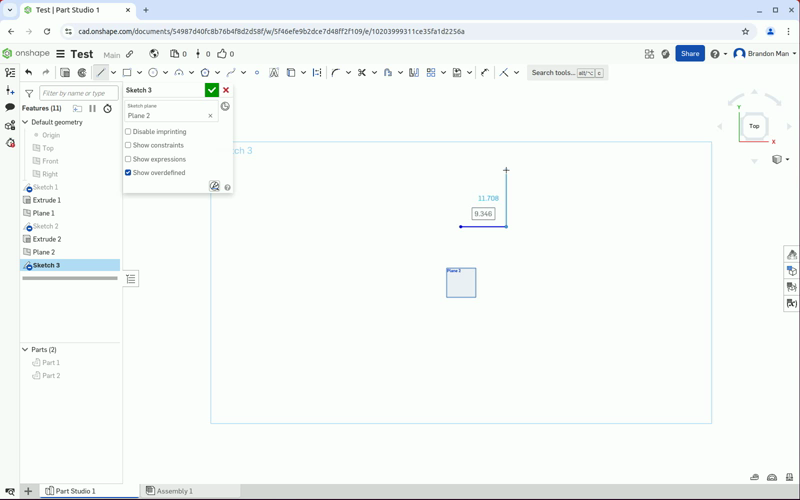
key_down(shift)
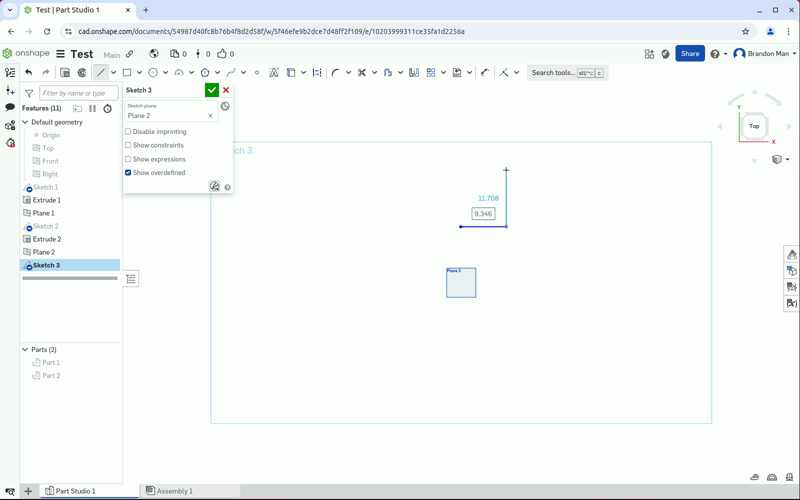
mouse_move(536, 169)
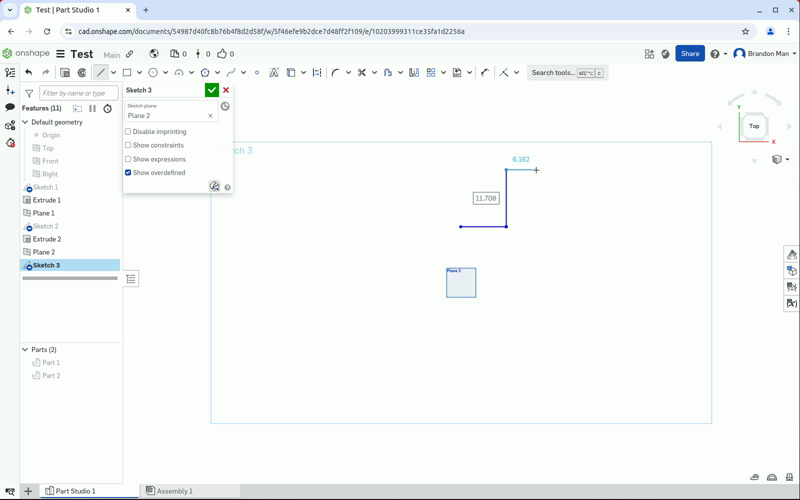
mouse_move(460, 169)
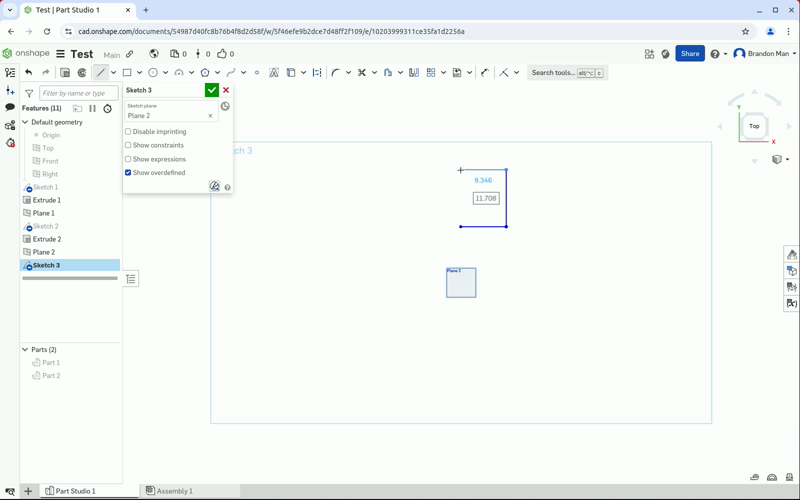
click(460, 169)
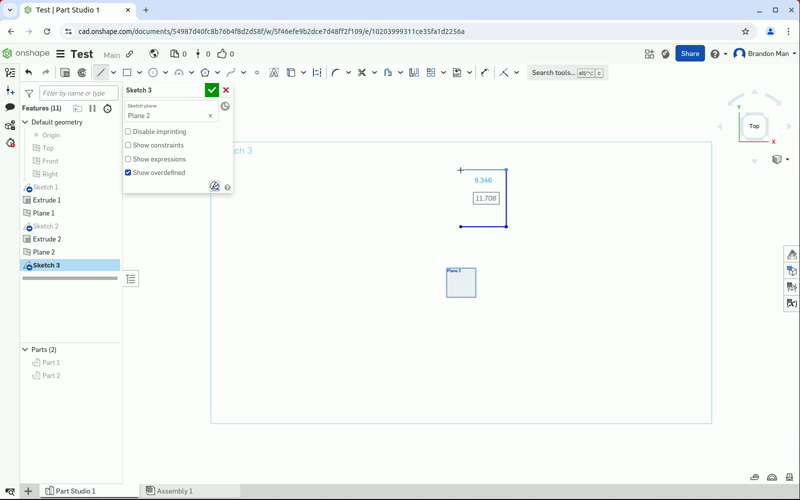
key_up(shift)
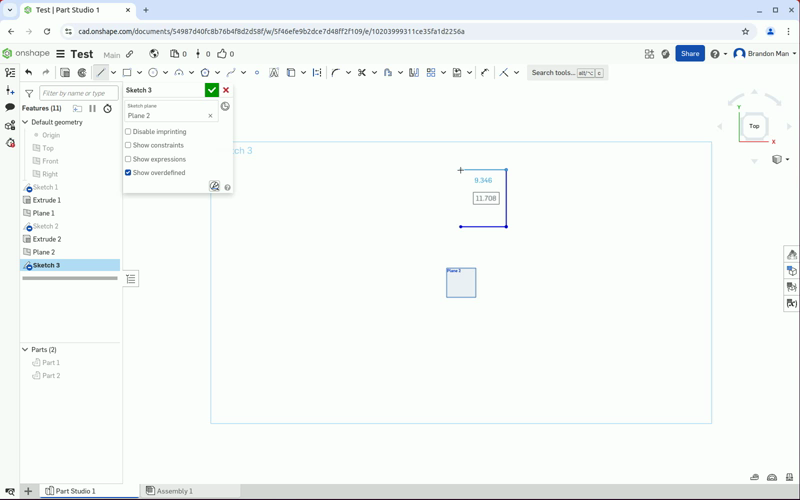
mouse_move(490, 169)
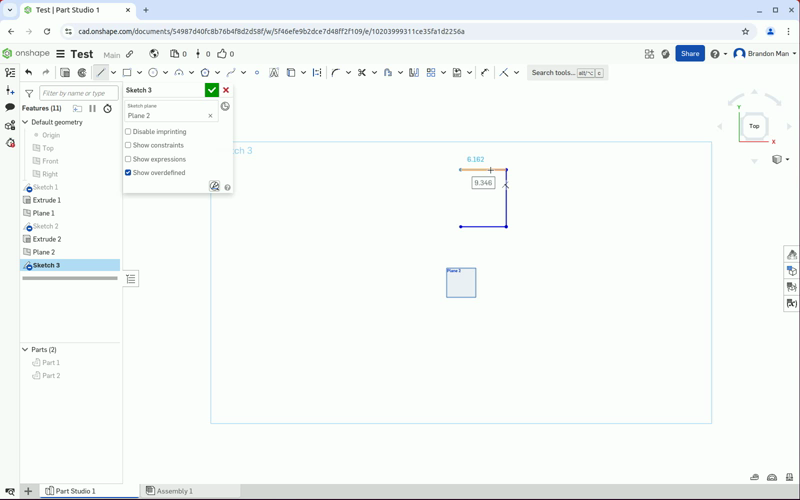
key_down(shift)
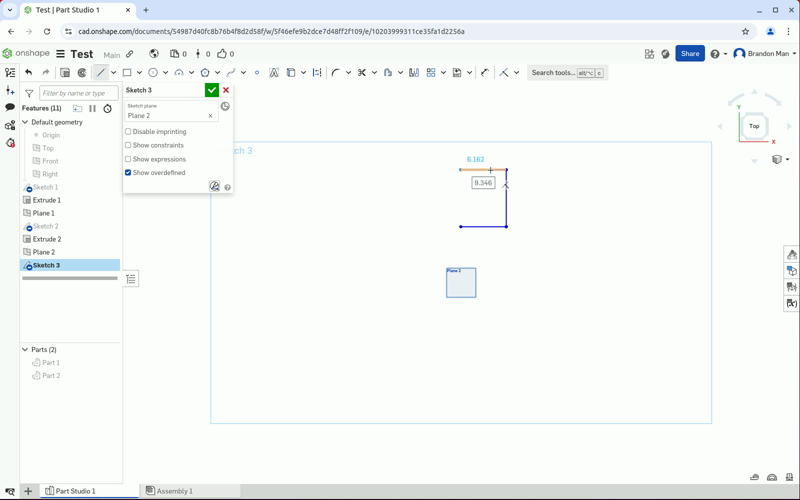
mouse_move(460, 226)
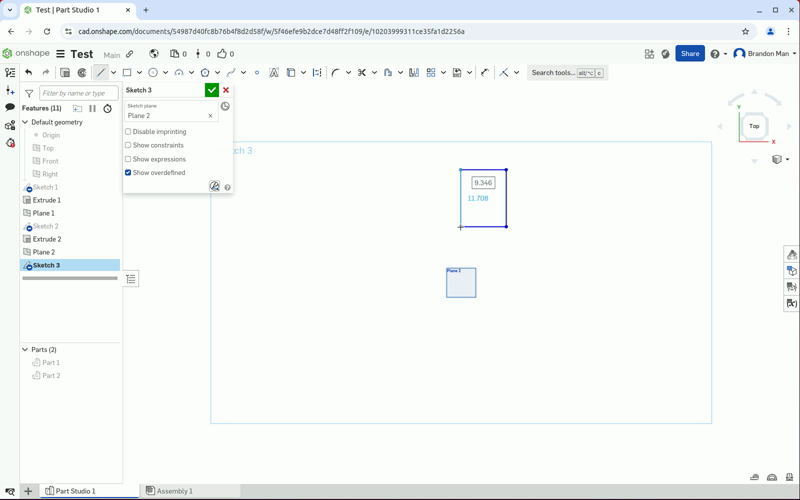
key_up(shift)
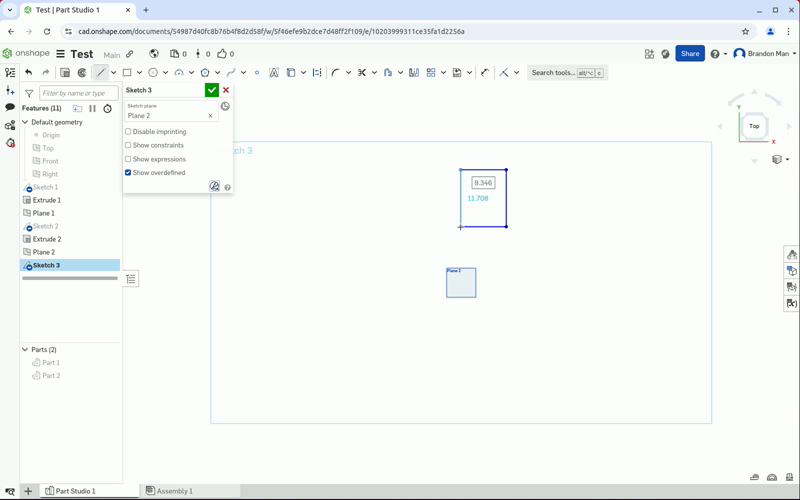
click(460, 226)
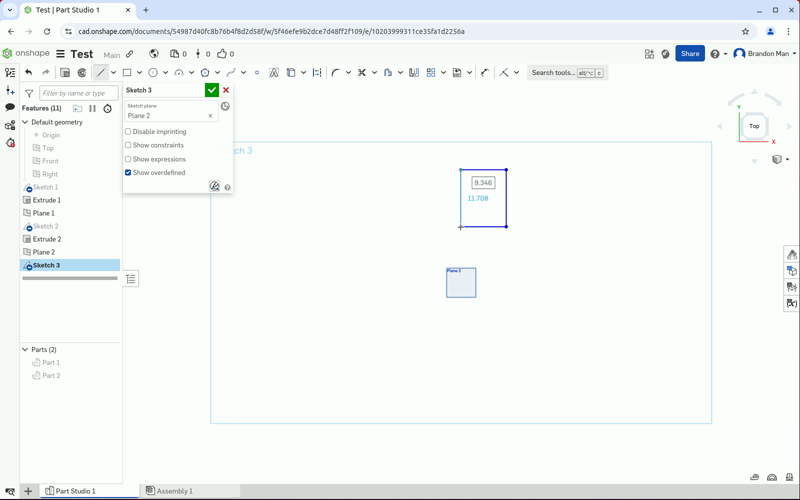
key(esc)
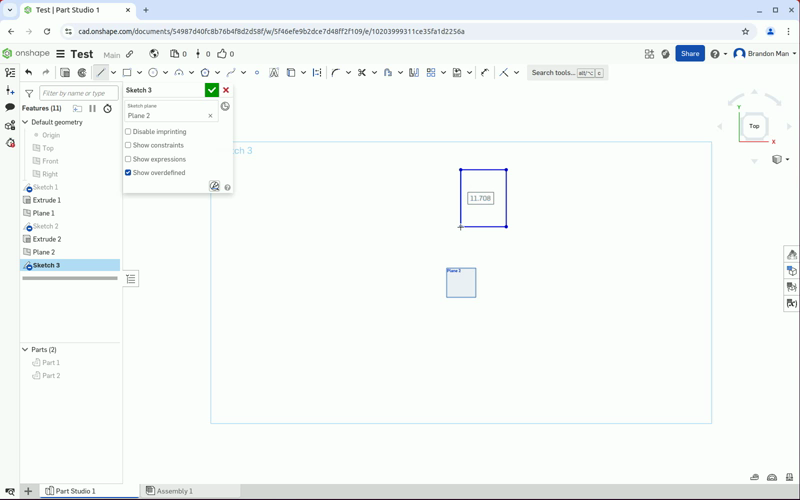
mouse_move(463, 220)
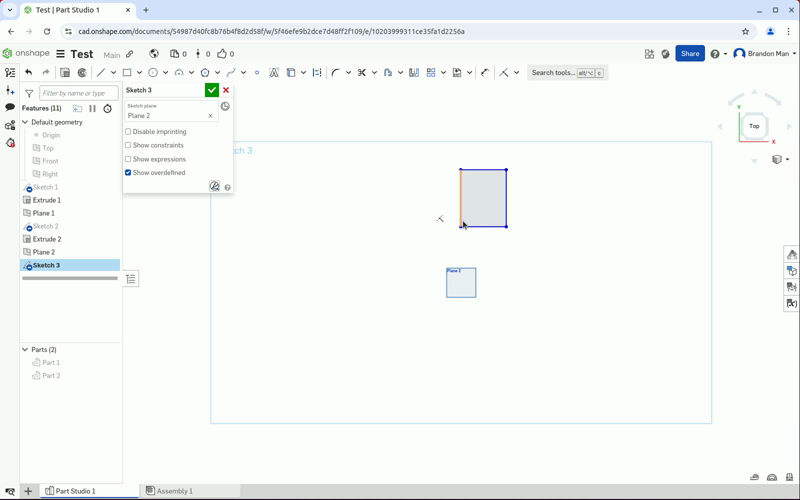
click(463, 220)
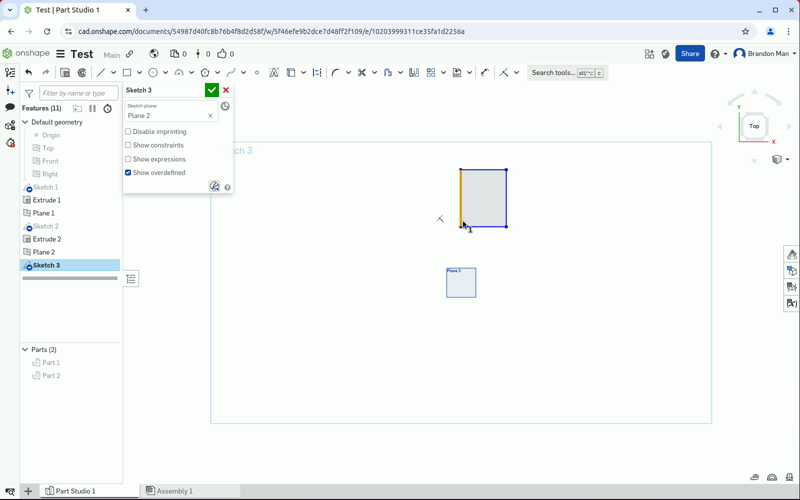
mouse_move(73, 352)
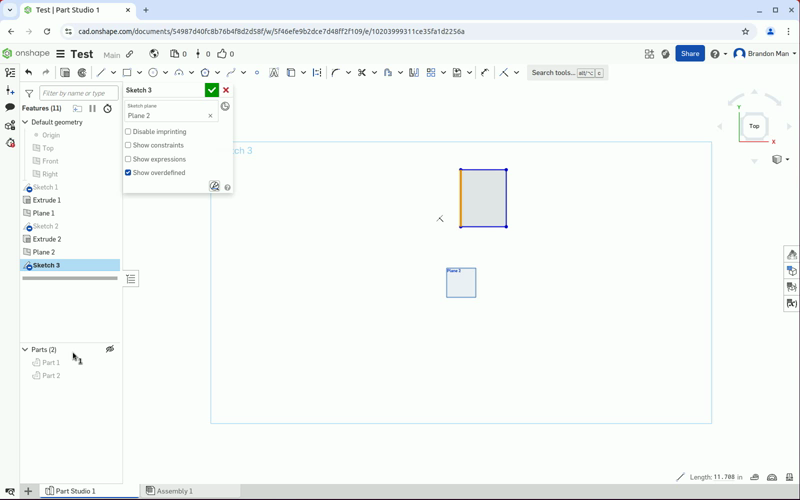
key(shift+y)
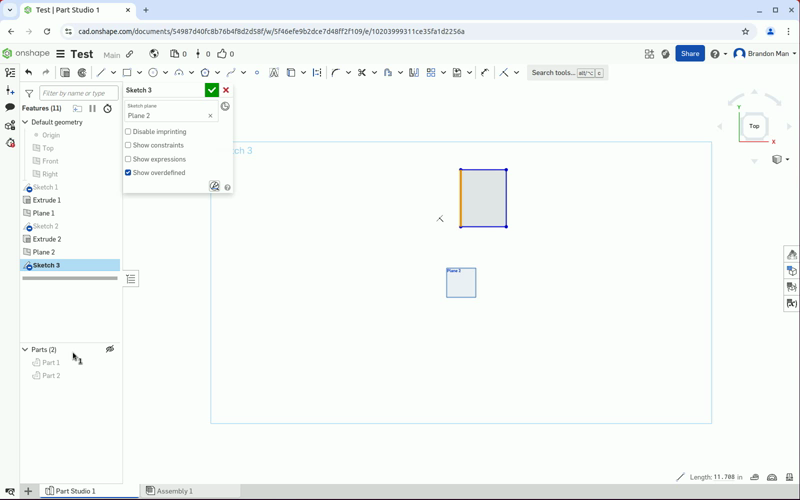
key(shift+e)
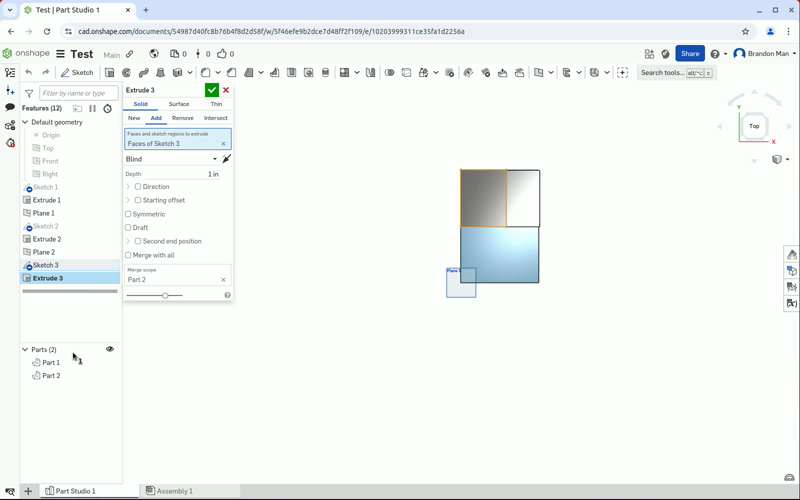
mouse_move(143, 106)
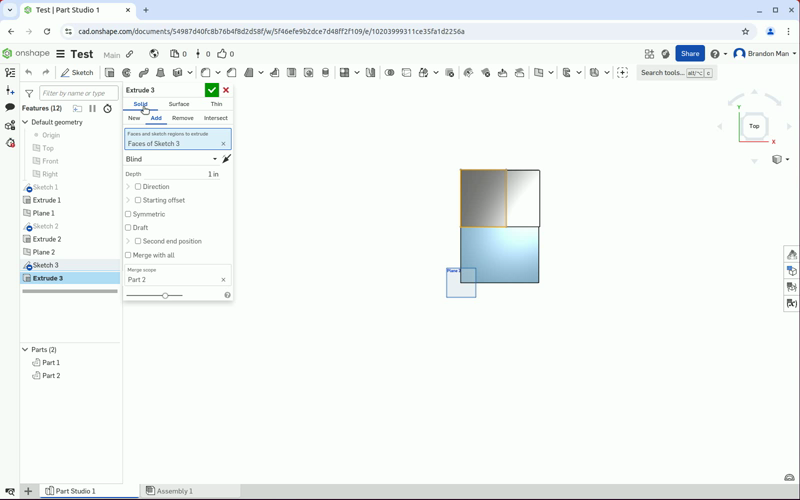
click(143, 106)
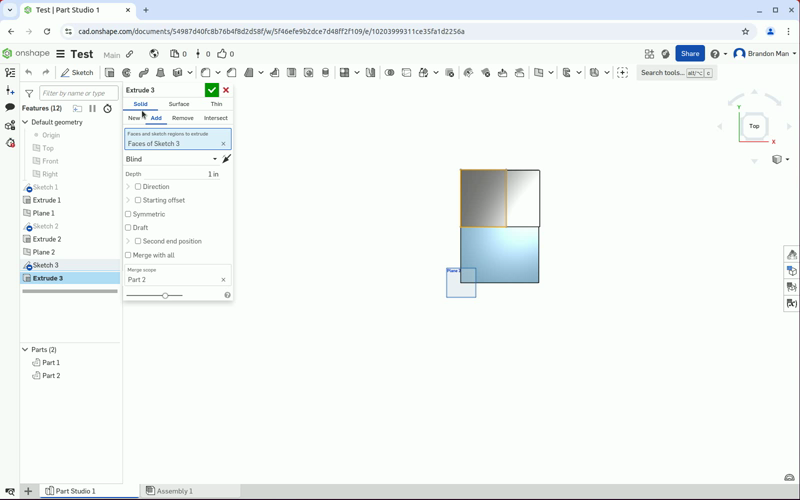
mouse_move(137, 120)
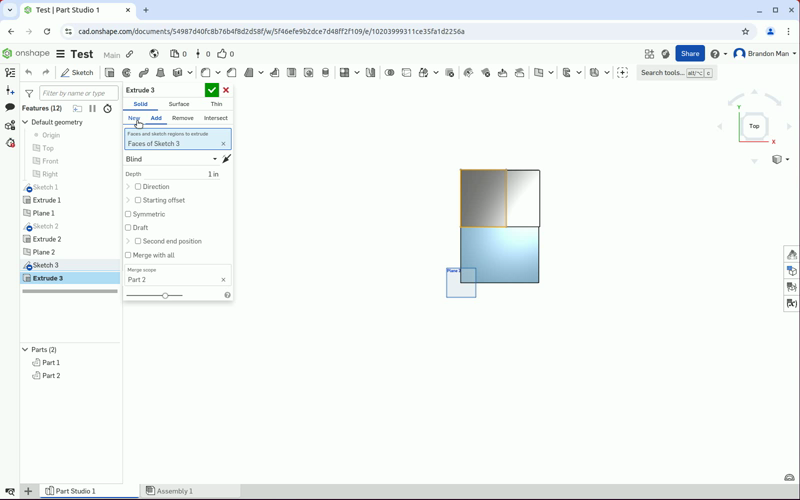
click(137, 120)
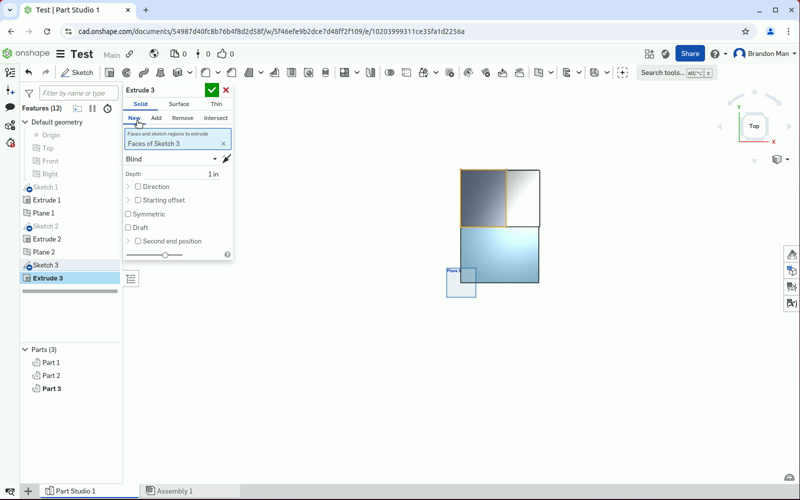
key(tab, 4)
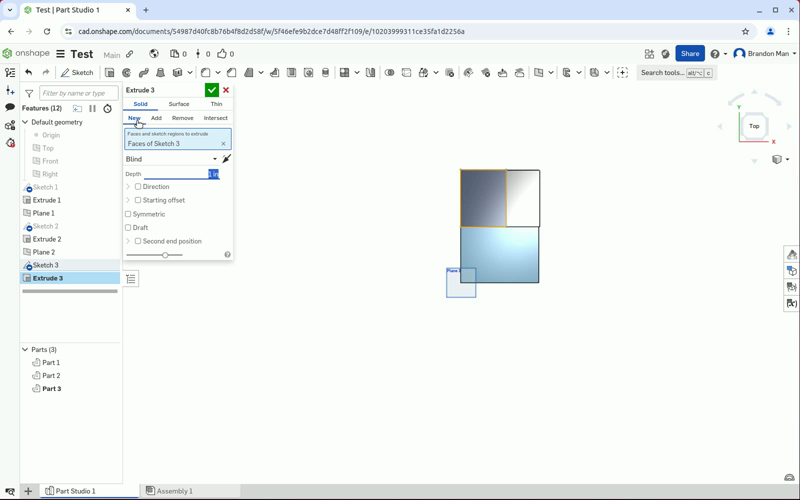
text(2.889)
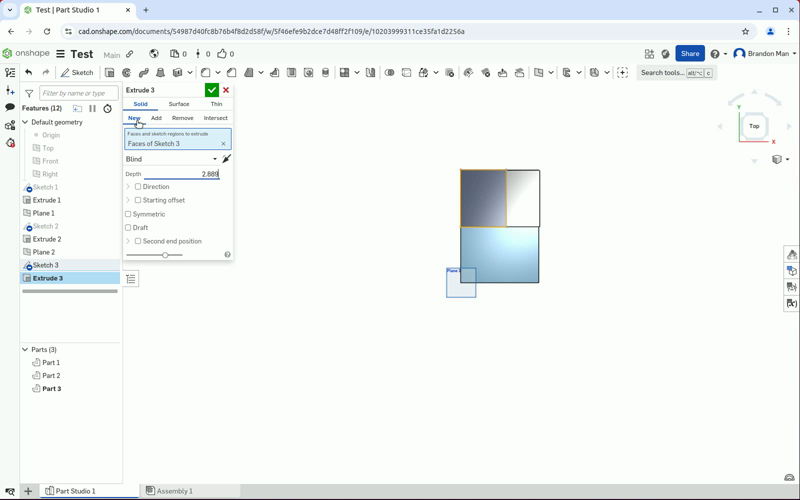
key(enter)
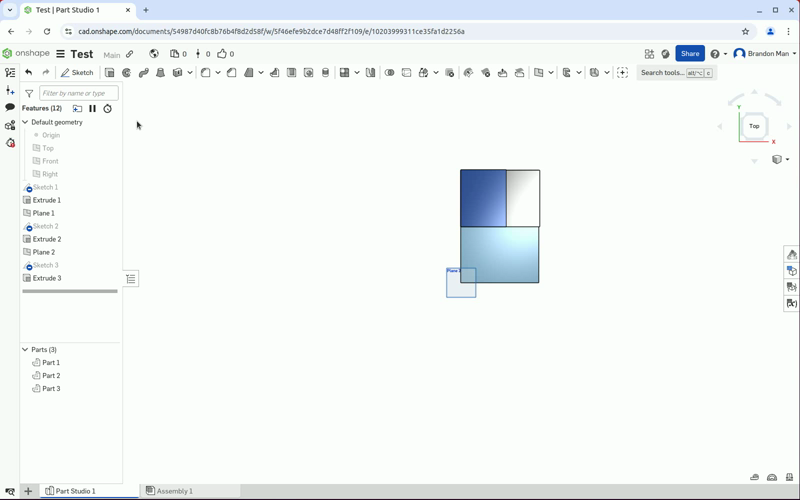
key(shift+h)
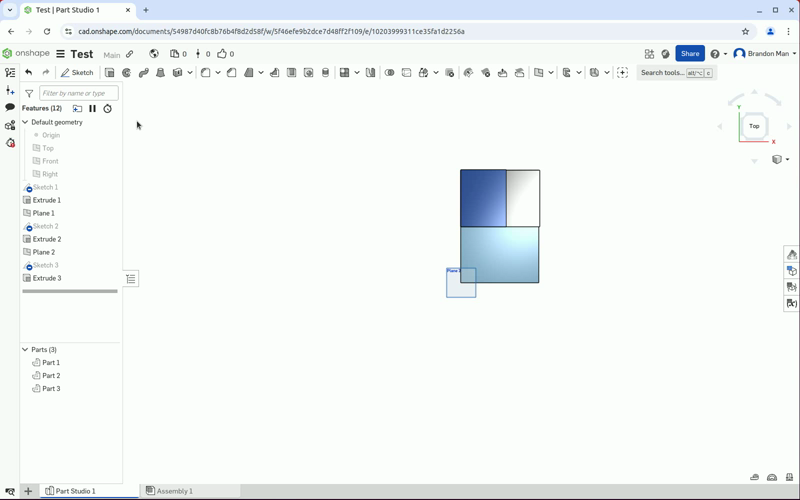
key(shift+h)
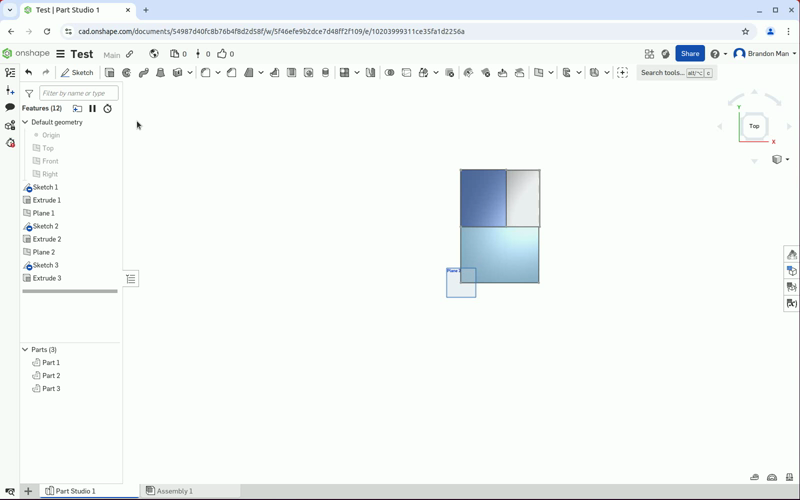
key(shift+7)
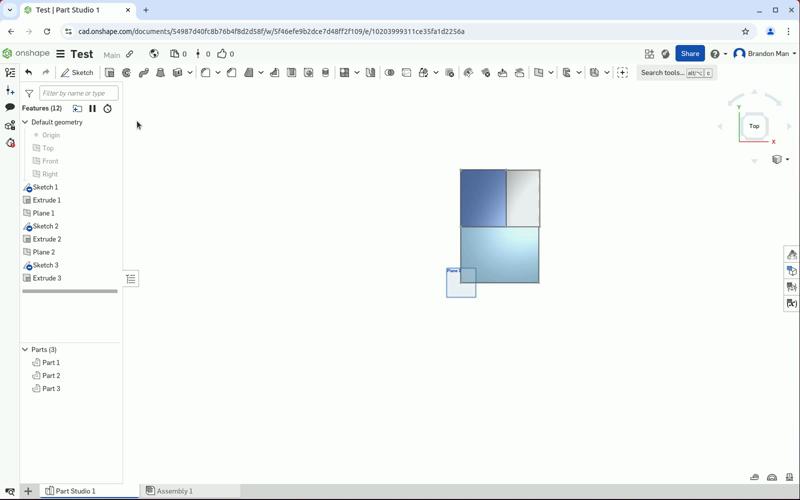
key(up, 3)
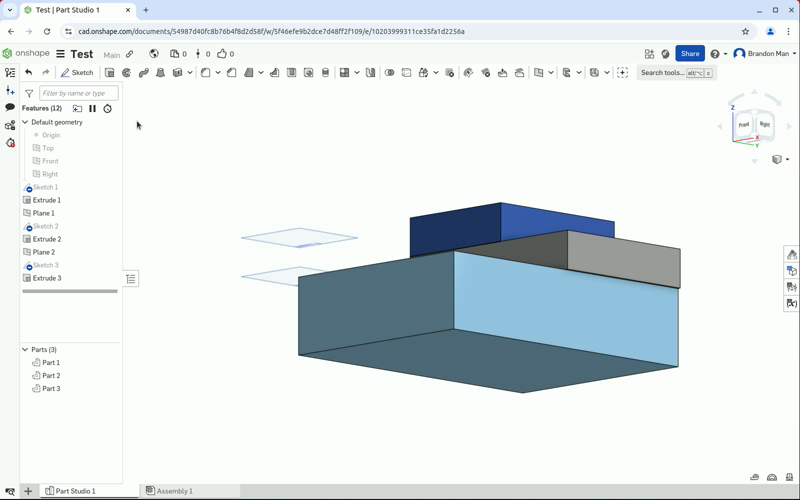
key(left, 3)
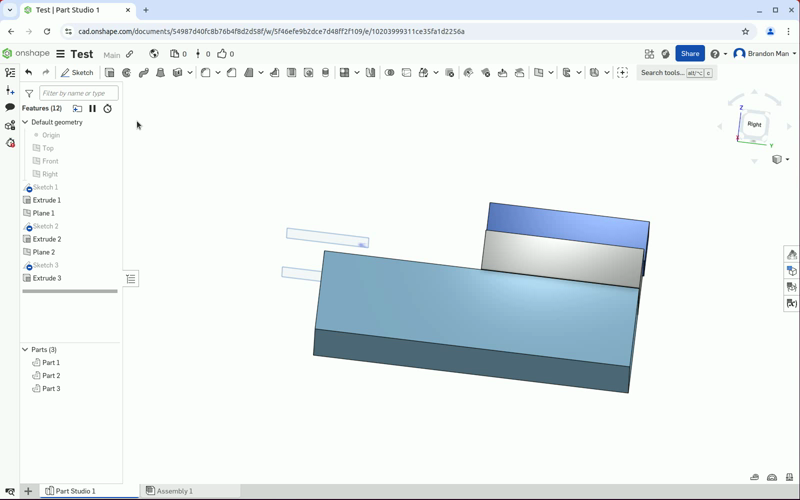
key(right, 3)
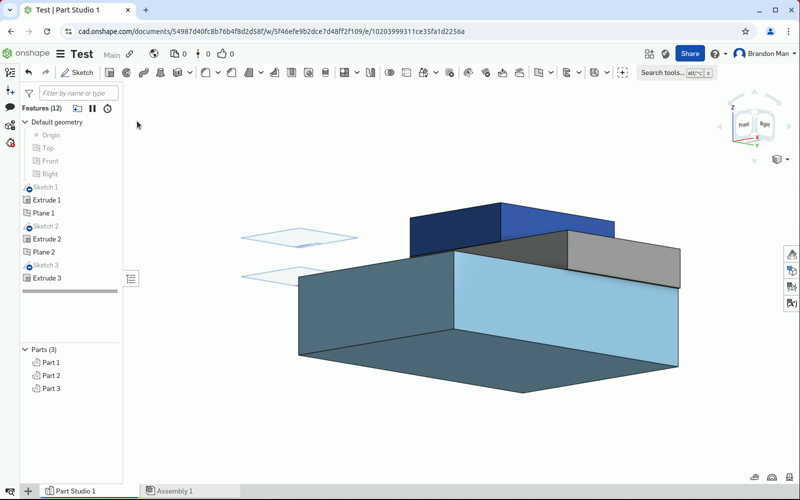
key(down, 3)
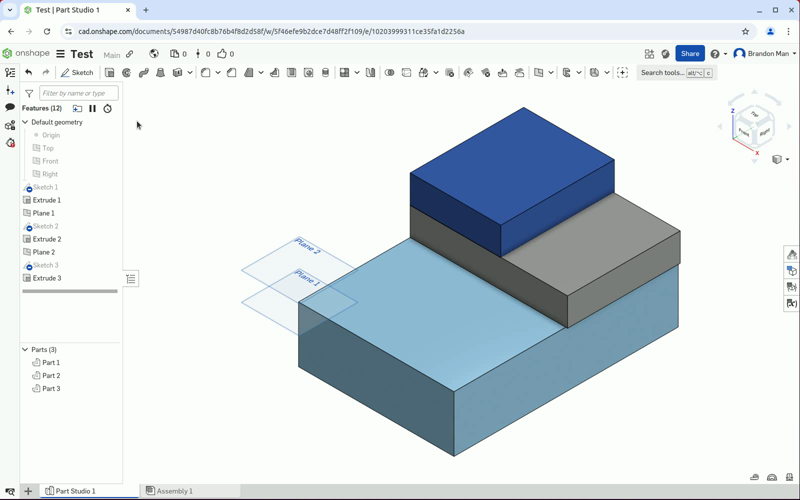
mouse_move(73, 189)
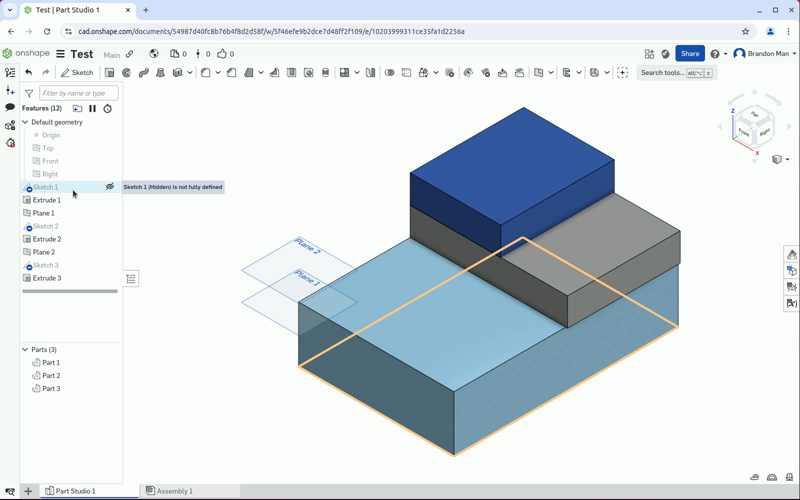
click(73, 189)